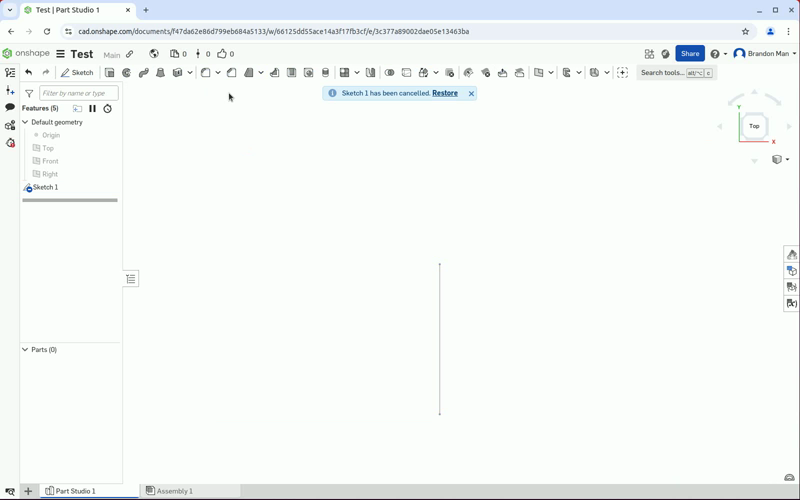
key(shift+h)
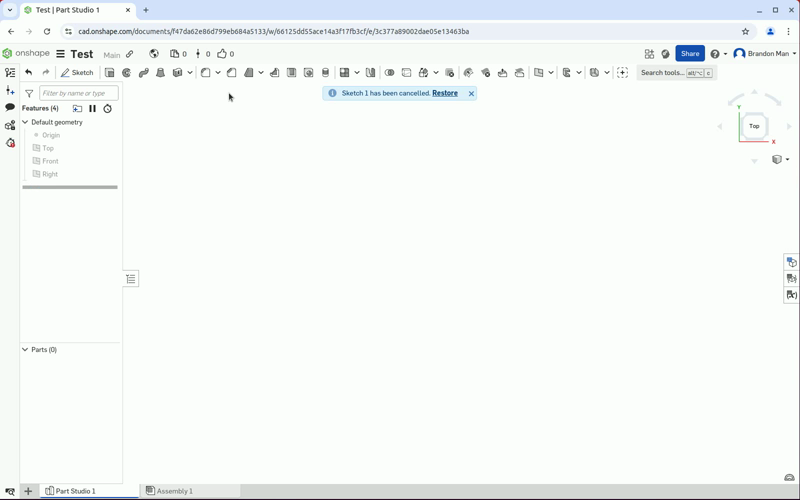
mouse_move(73, 352)
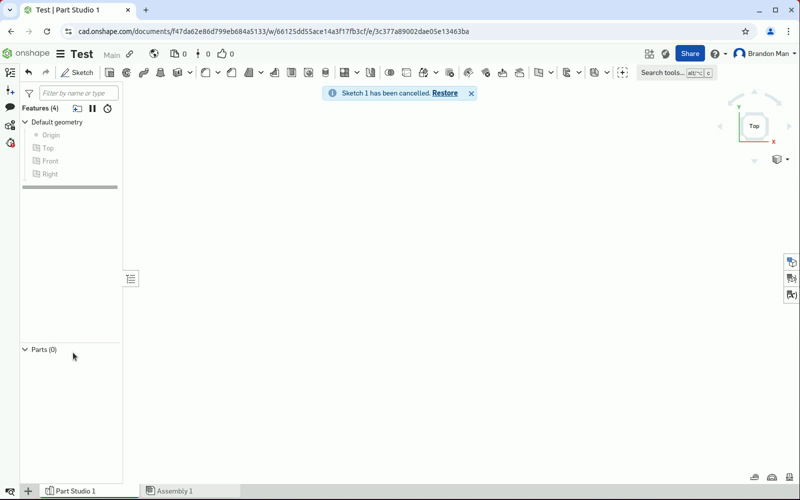
key(y)
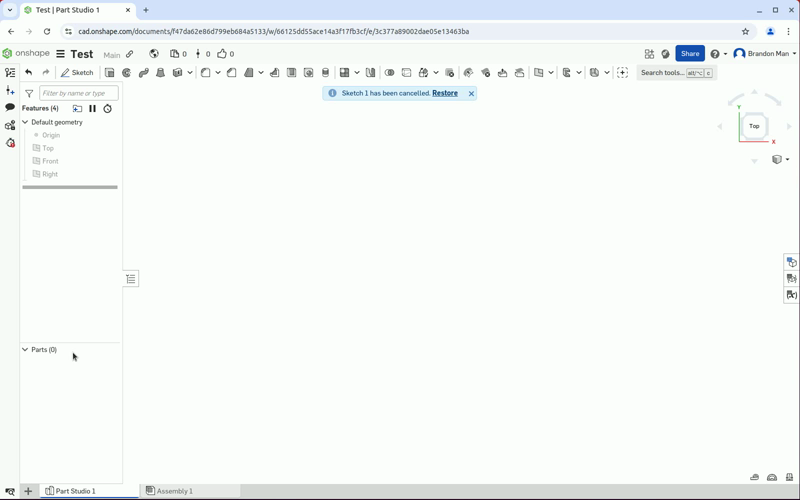
key(shift+p)
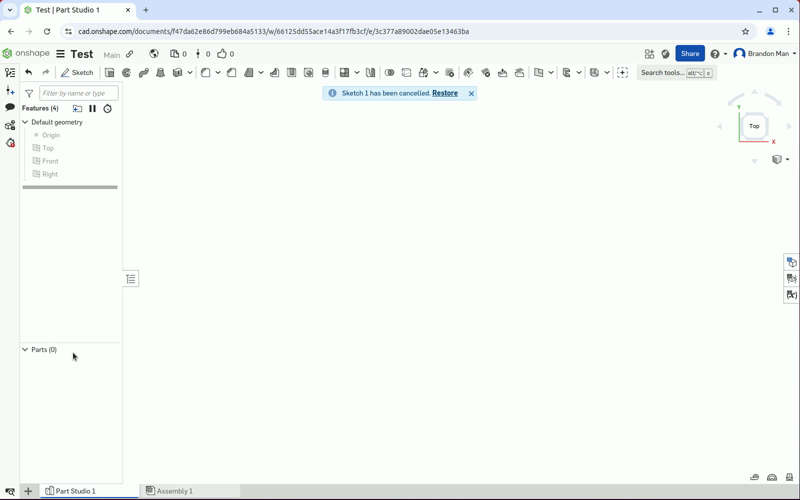
key(space)
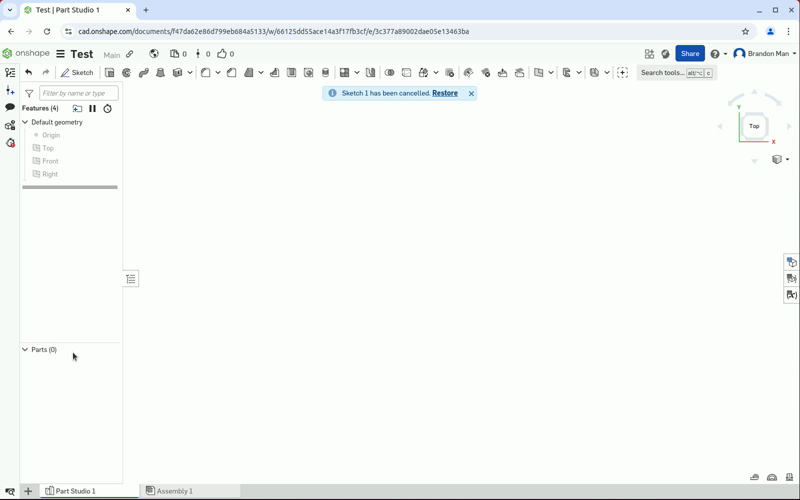
key_down(shift)
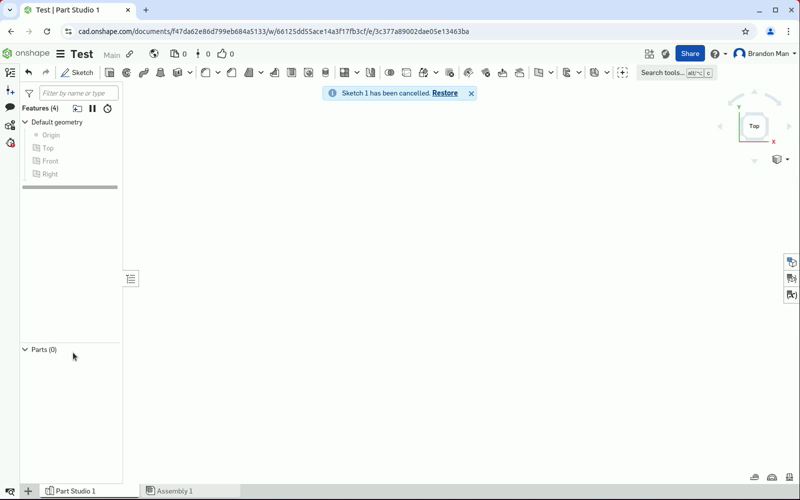
key(up)
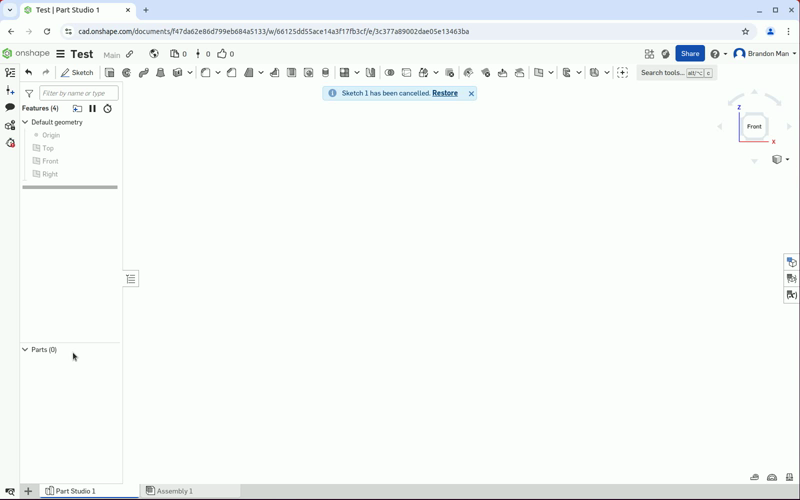
key_up(shift)
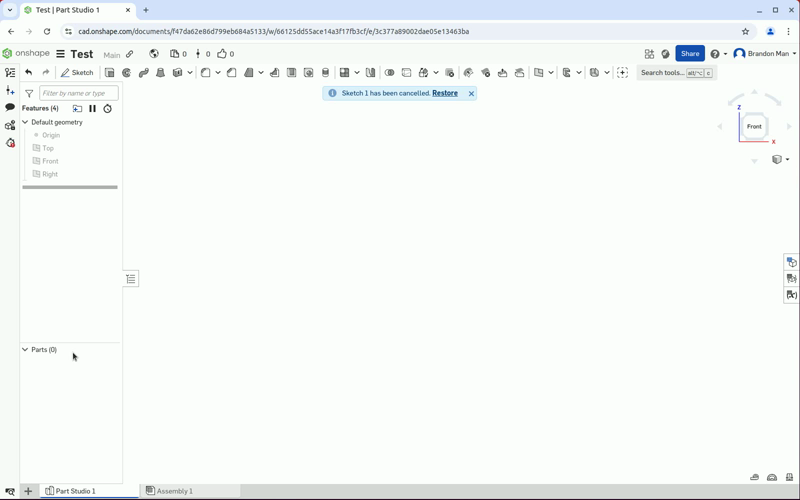
mouse_move(73, 352)
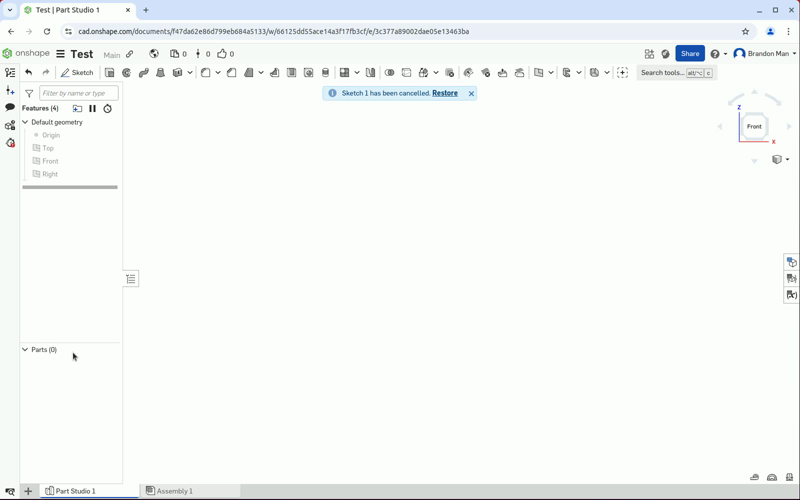
key(shift+y)
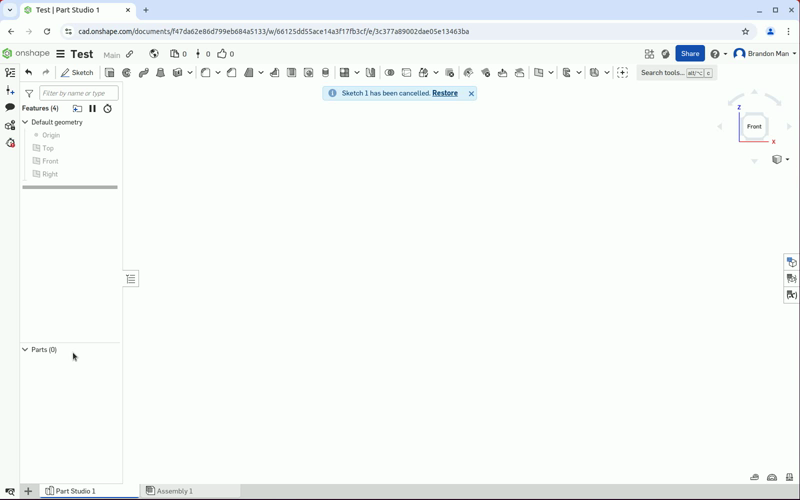
key(shift+s)
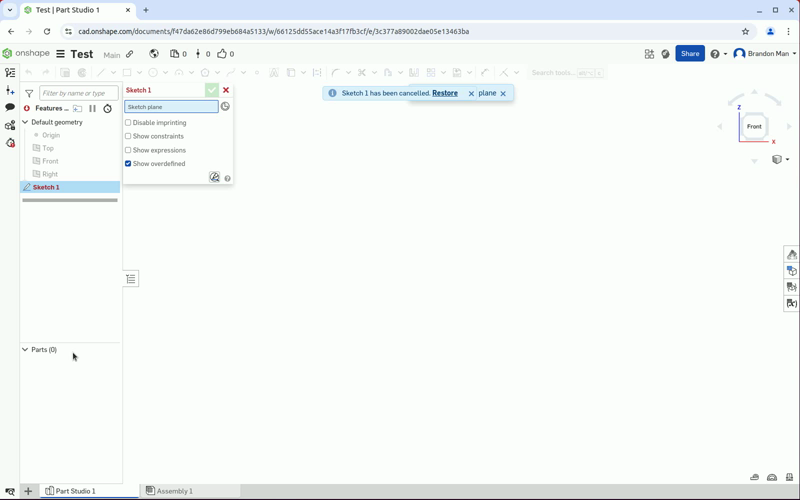
mouse_move(73, 163)
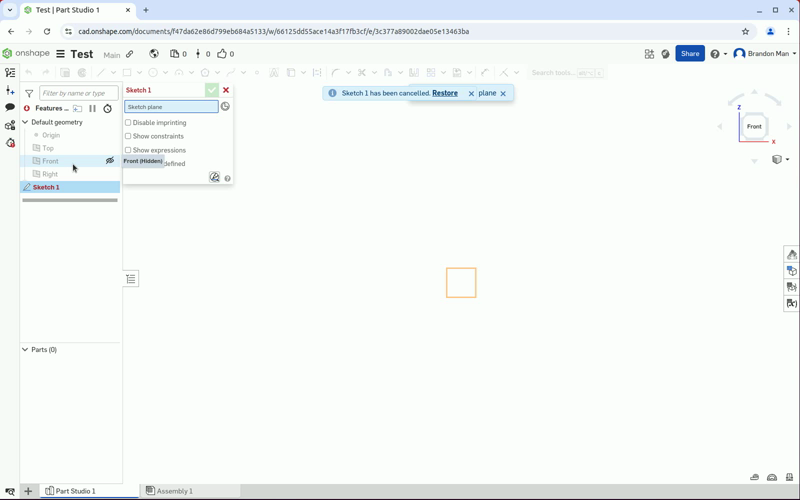
click(73, 163)
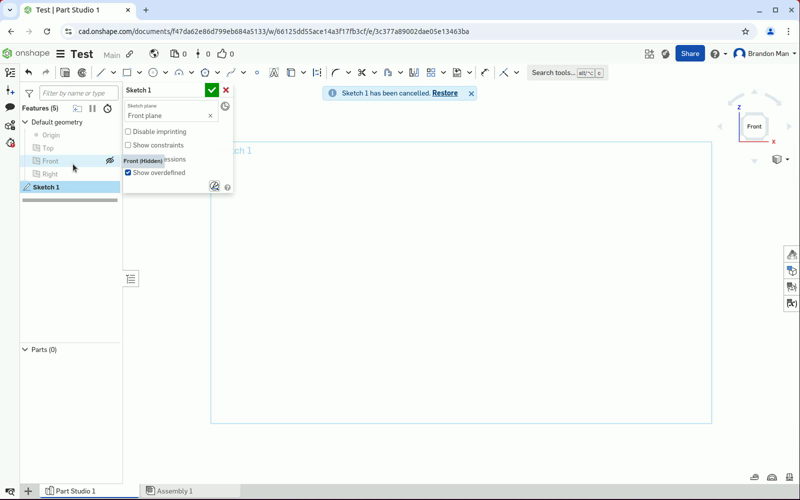
mouse_move(73, 352)
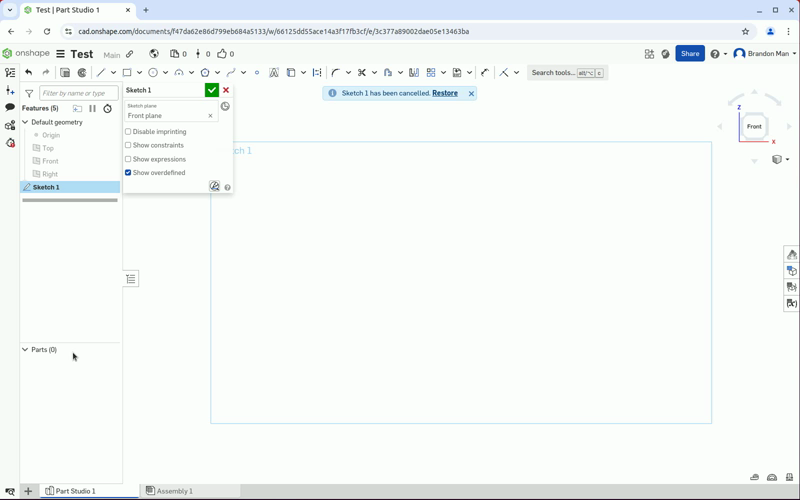
key(y)
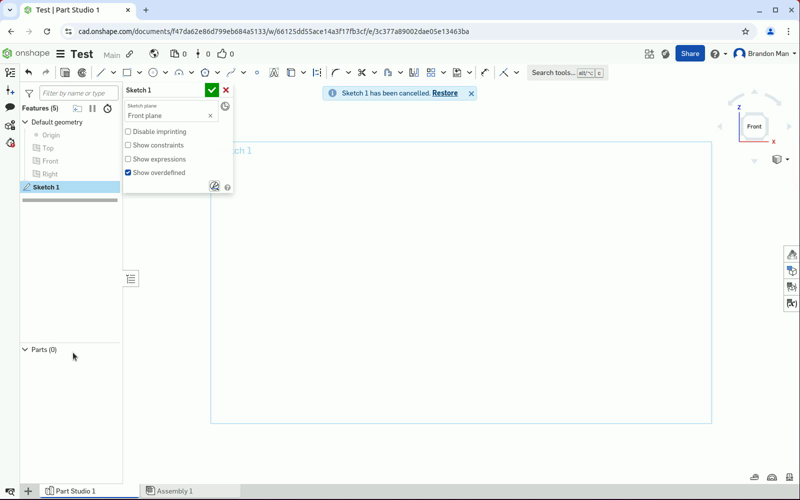
key(l)
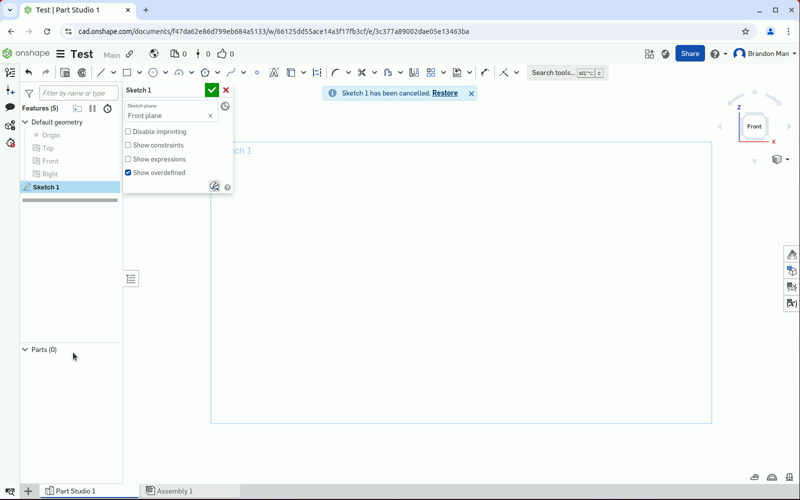
key_down(shift)
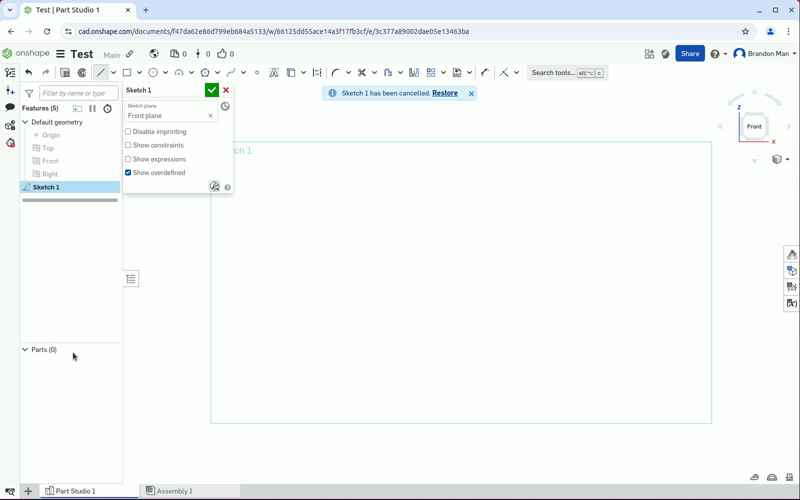
mouse_move(368, 244)
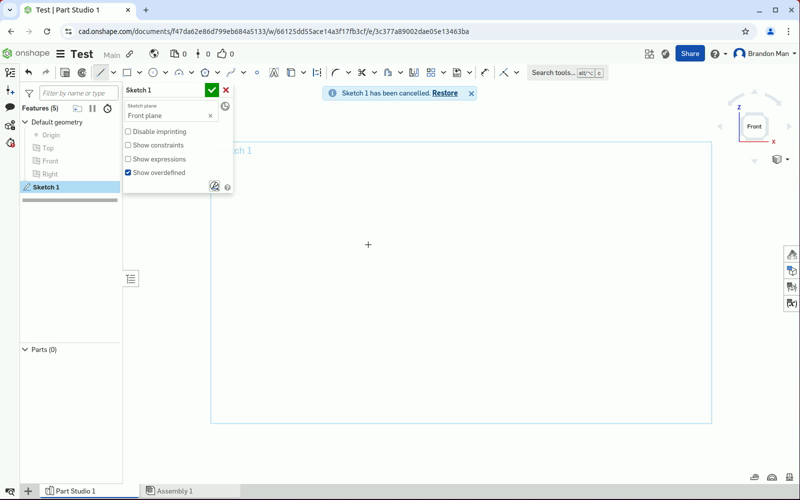
click(368, 244)
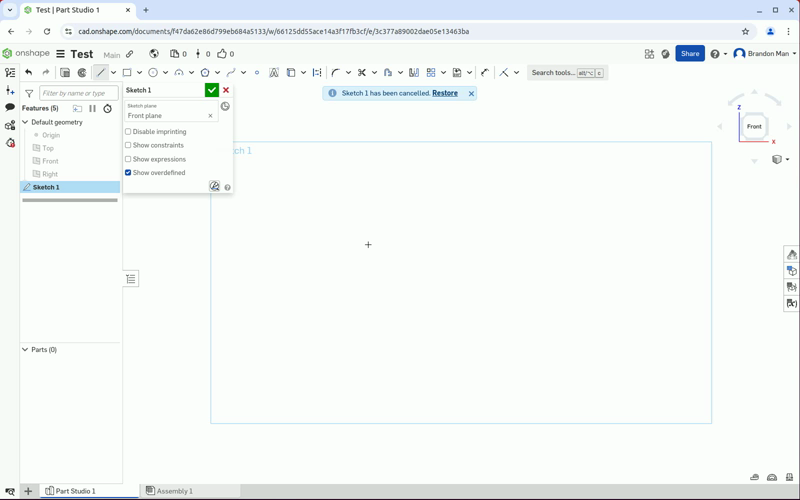
key_up(shift)
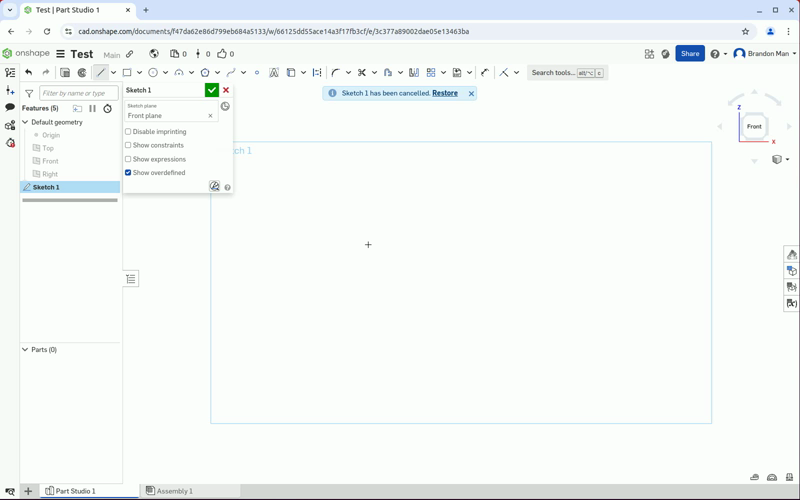
key_down(shift)
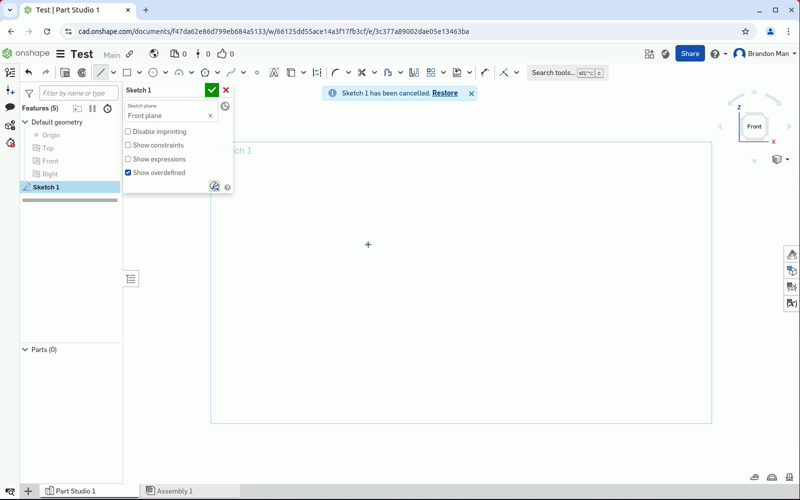
mouse_move(552, 244)
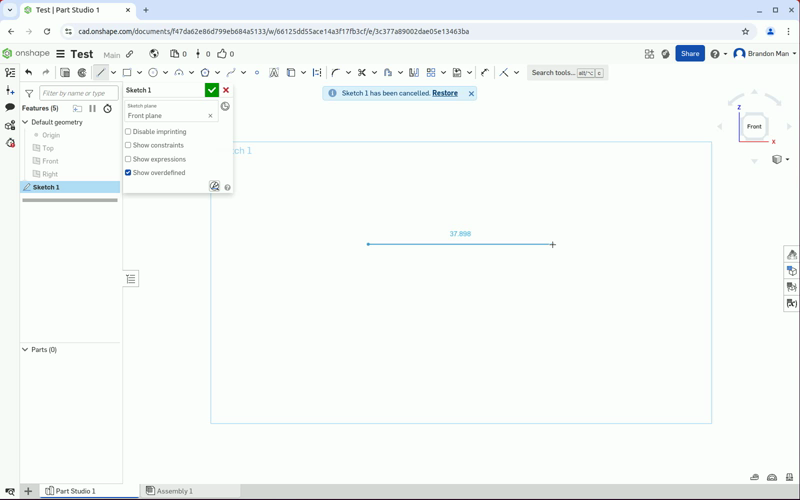
click(552, 244)
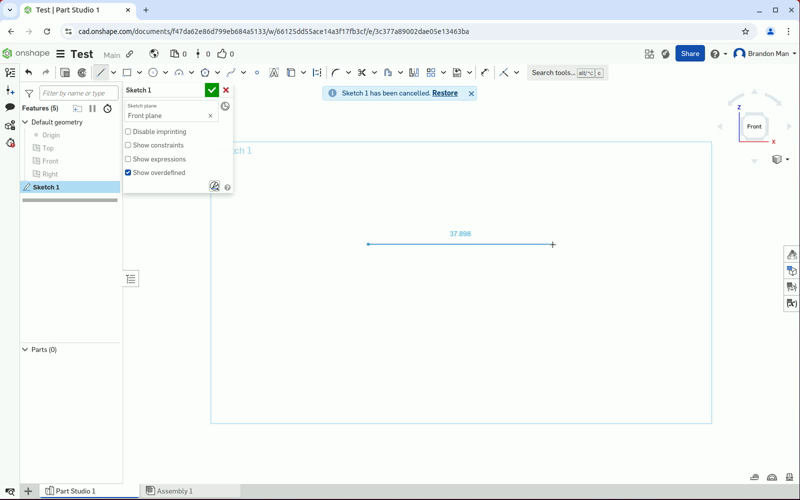
key_up(shift)
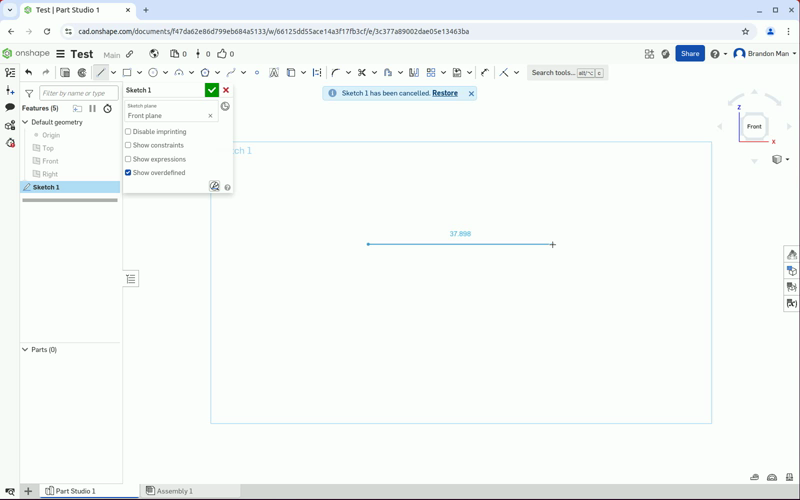
key_down(shift)
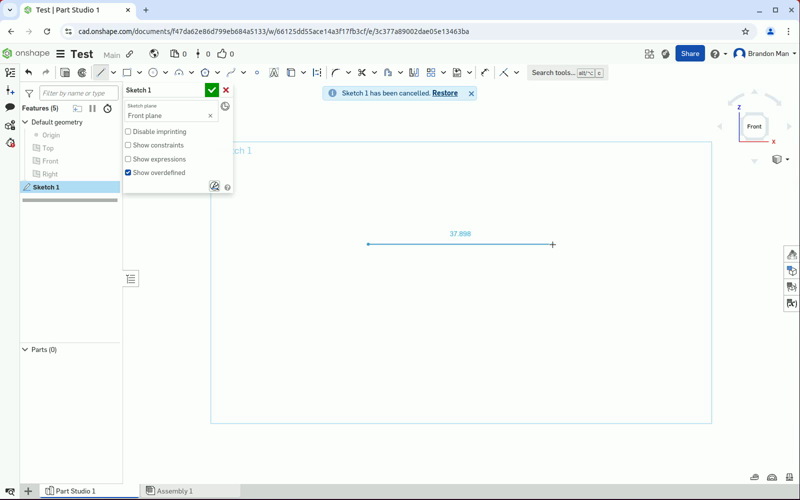
mouse_move(461, 170)
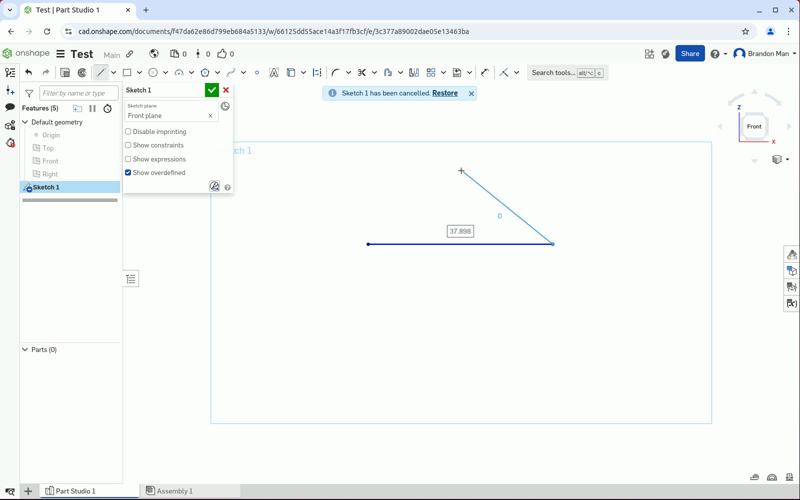
click(461, 170)
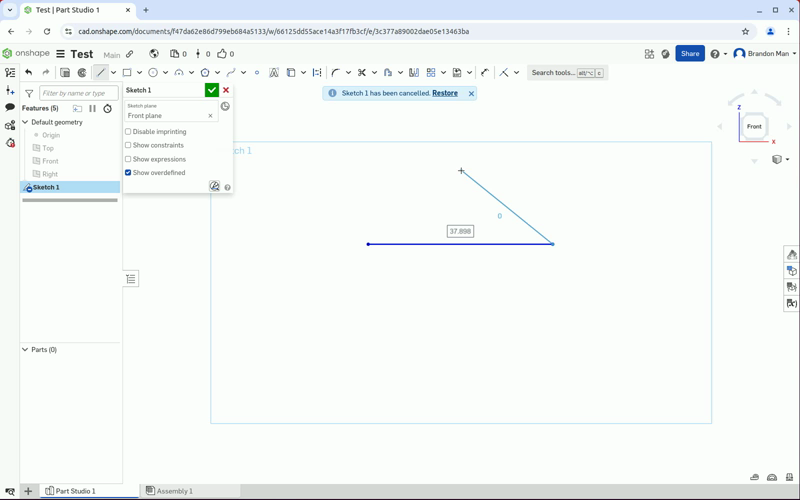
key_up(shift)
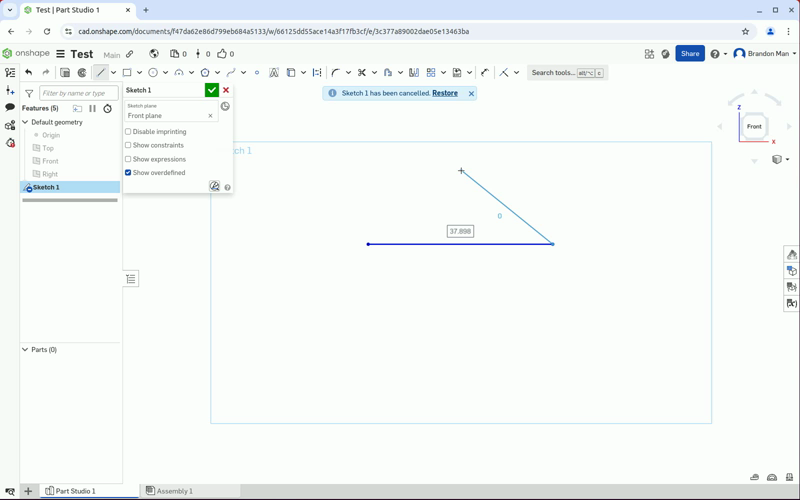
key_down(shift)
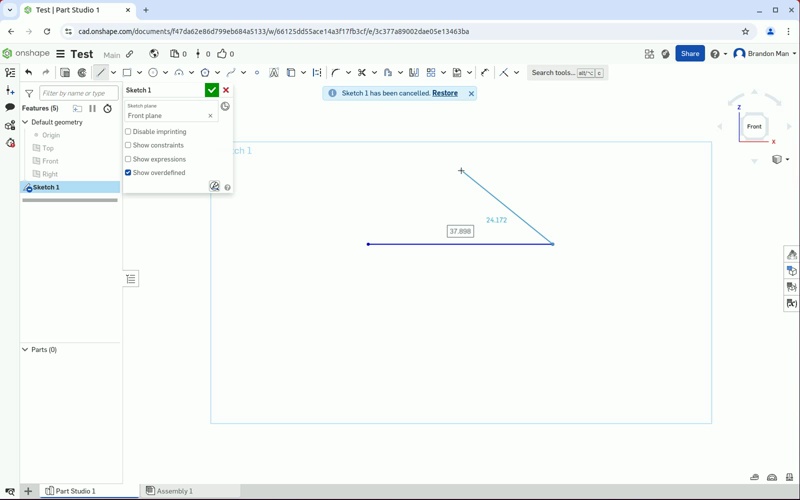
mouse_move(368, 244)
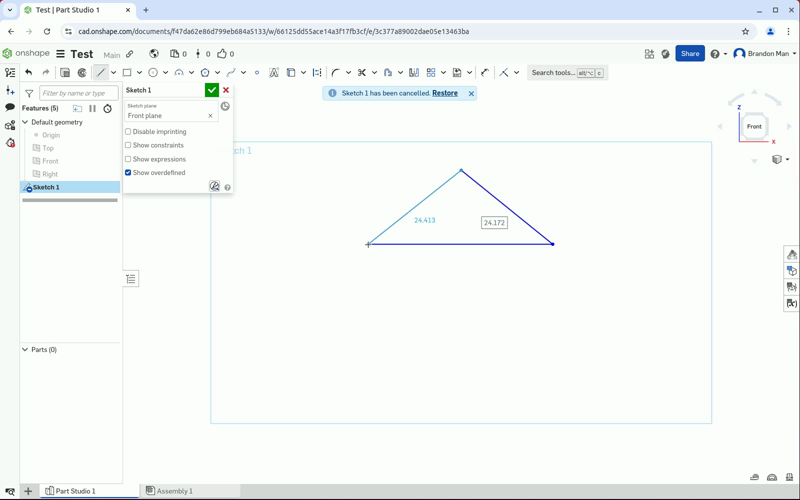
key_up(shift)
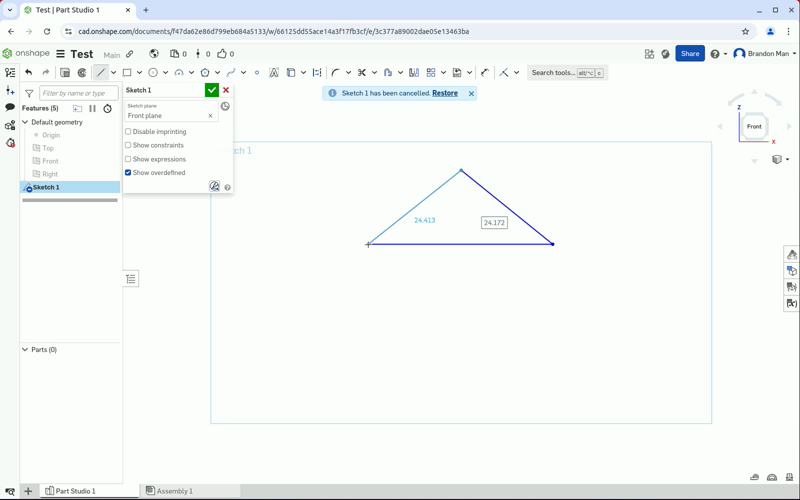
click(368, 244)
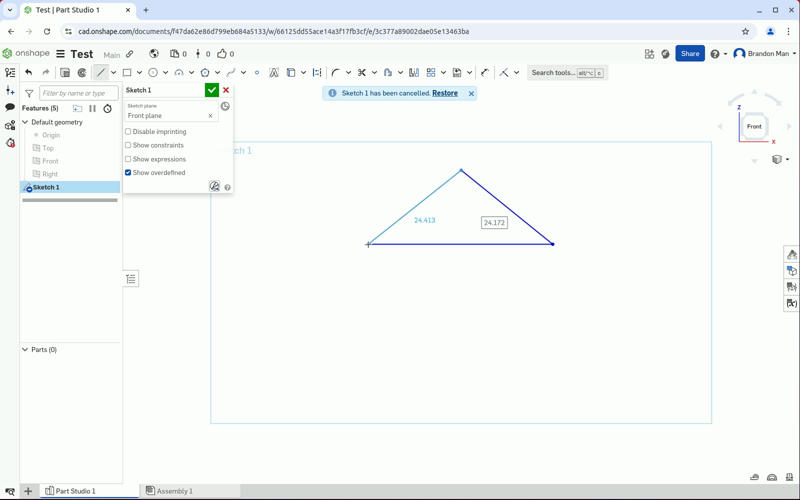
key(esc)
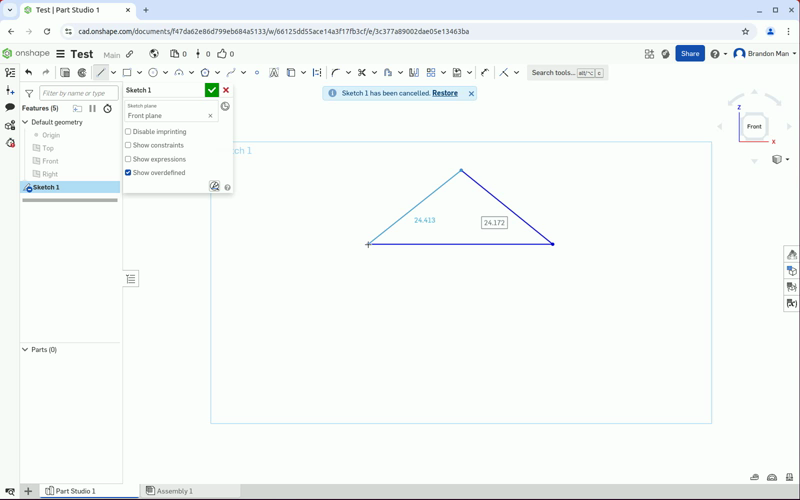
mouse_move(493, 224)
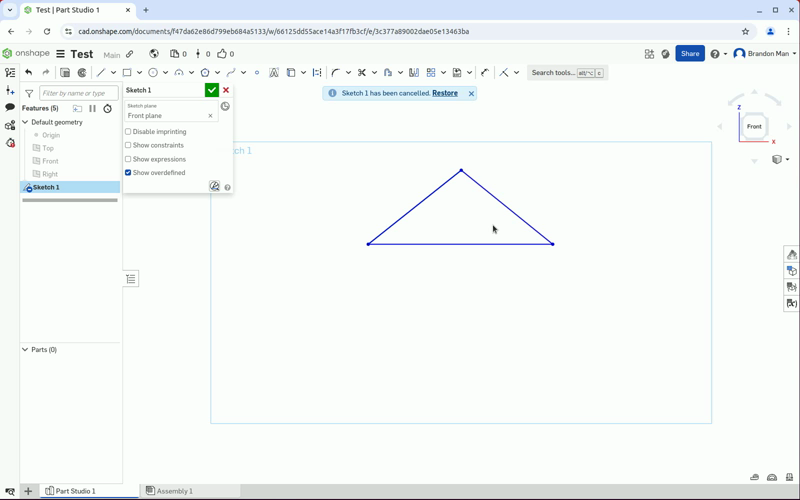
click(493, 224)
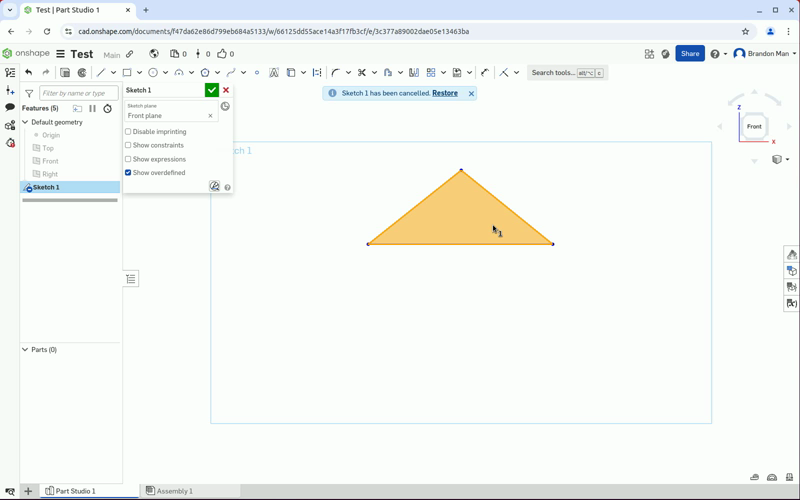
mouse_move(73, 352)
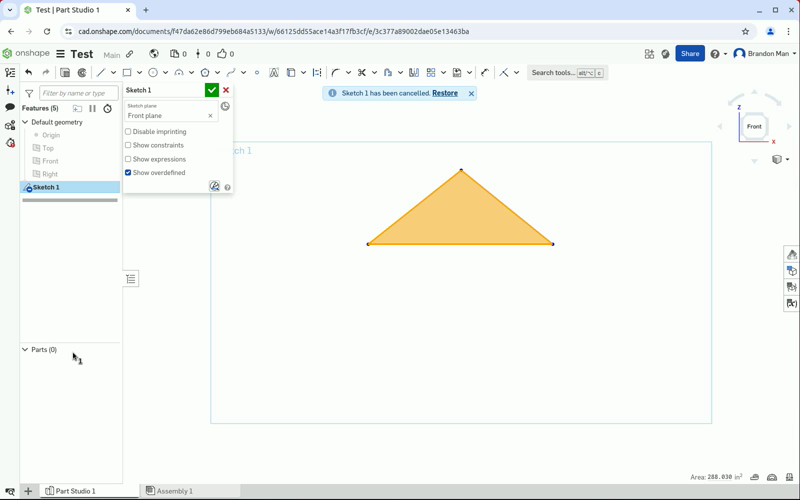
key(shift+y)
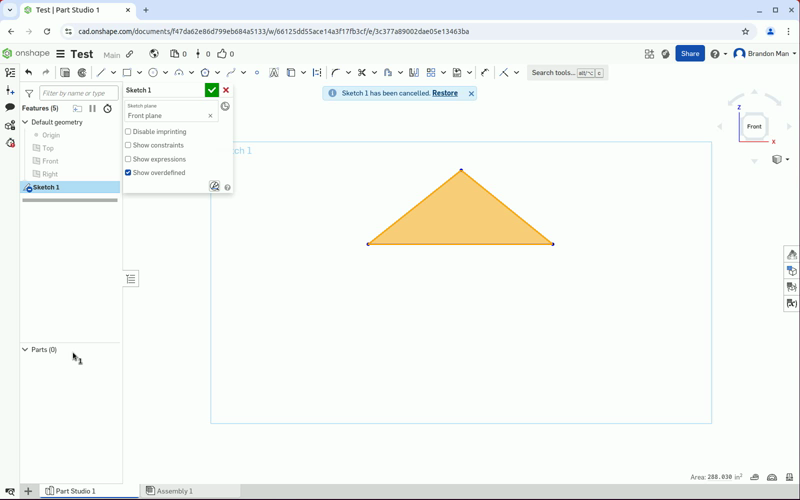
key(shift+e)
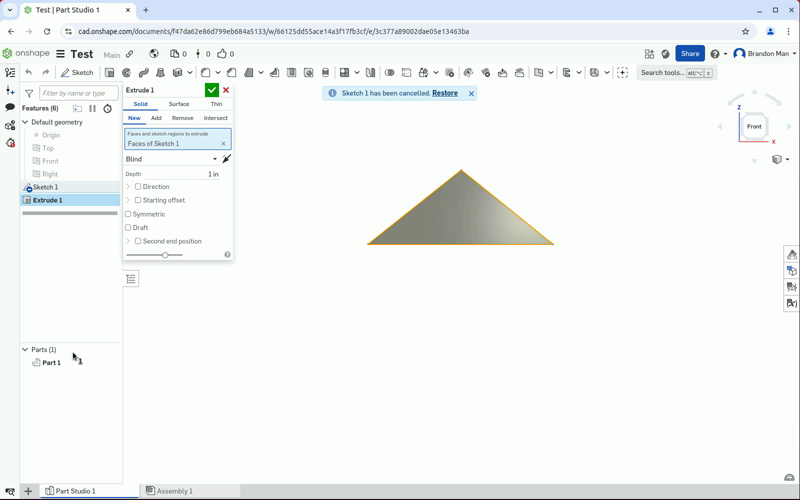
mouse_move(143, 106)
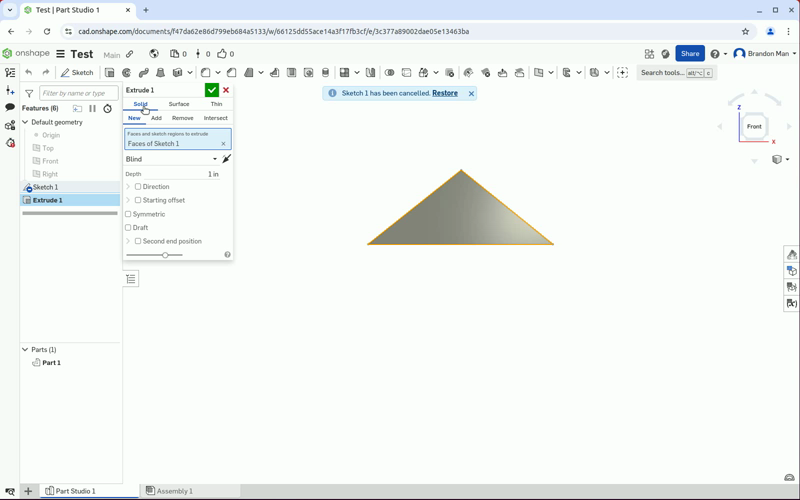
click(143, 106)
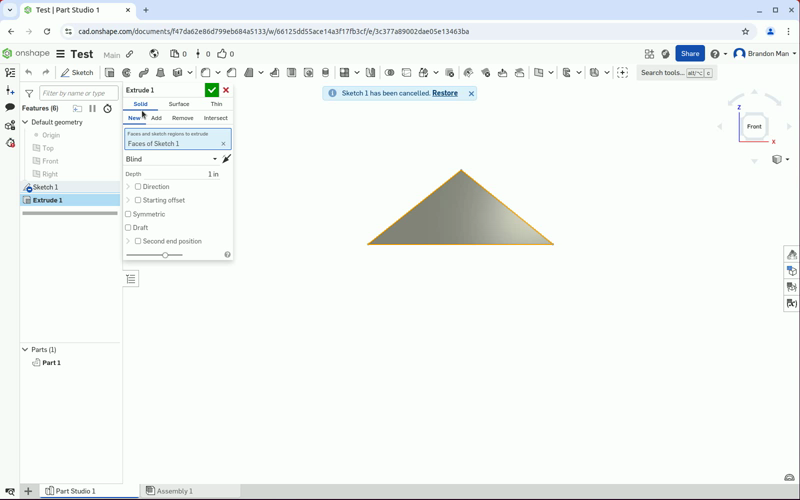
mouse_move(137, 120)
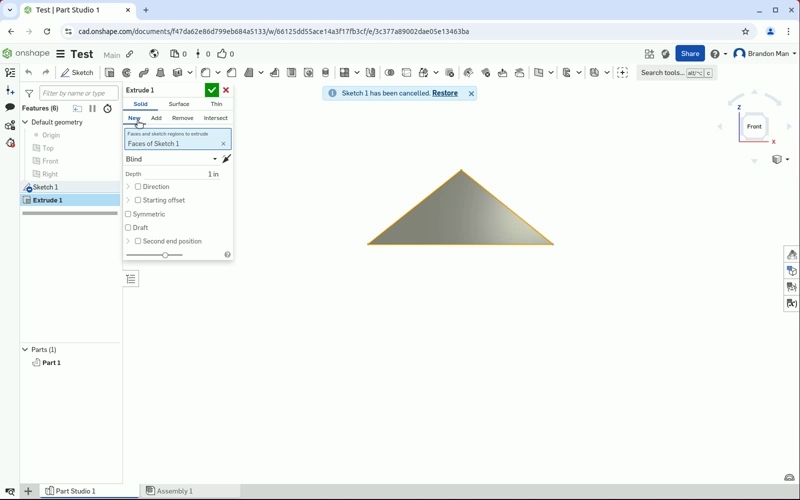
click(137, 120)
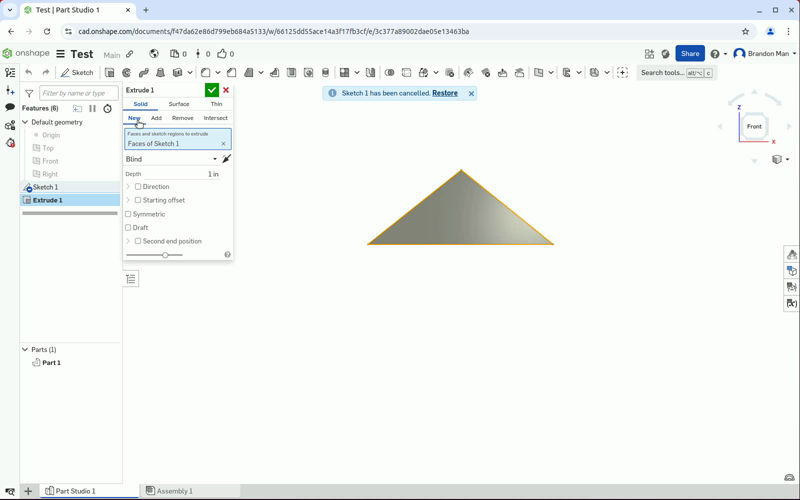
key(tab, 4)
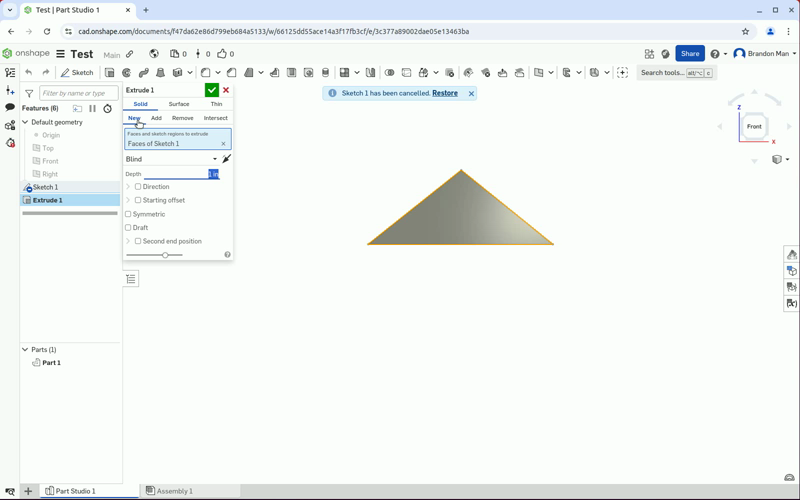
text(28.404)
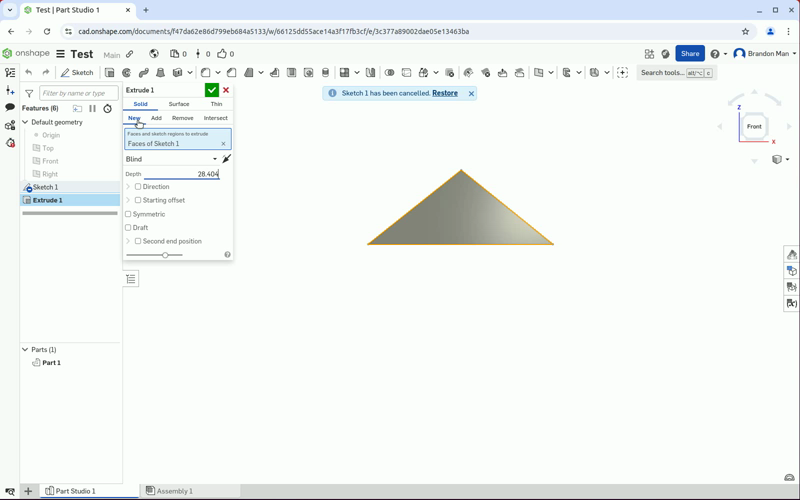
key(tab, 3)
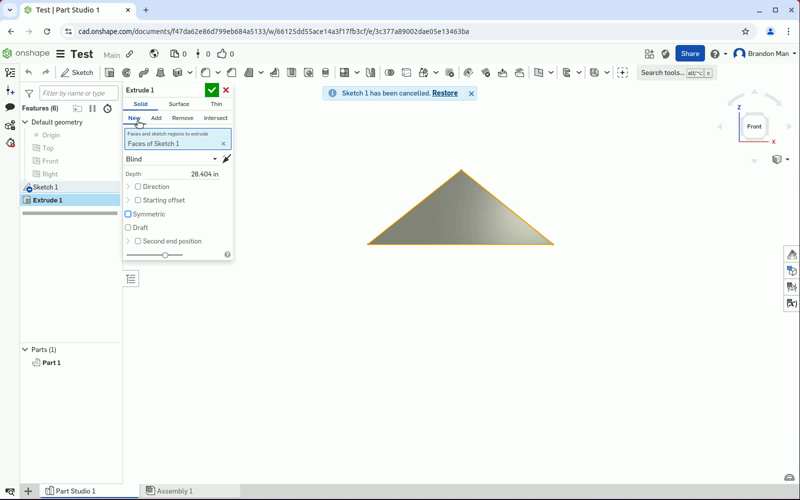
key(space)
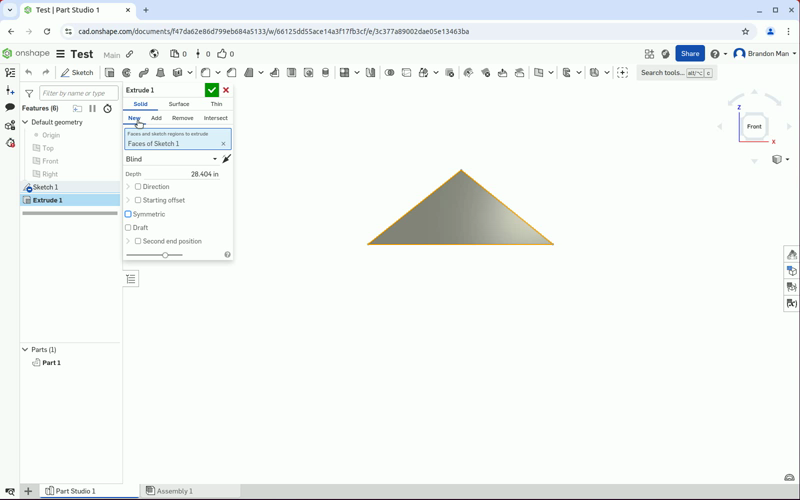
key(enter)
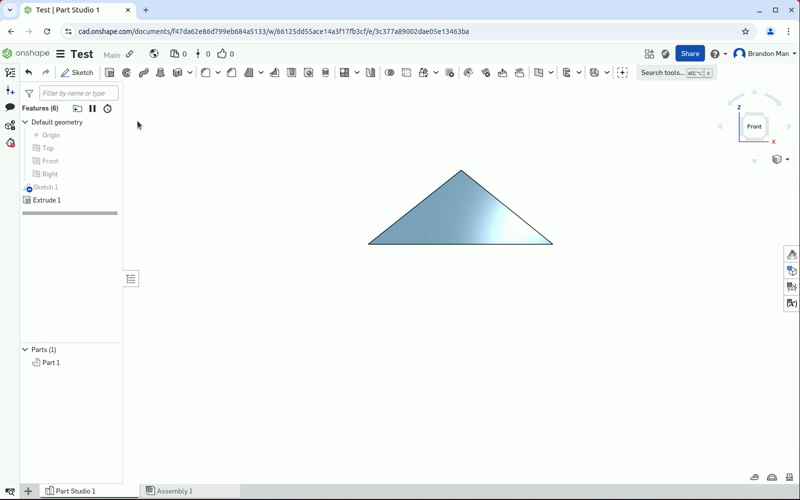
key(shift+h)
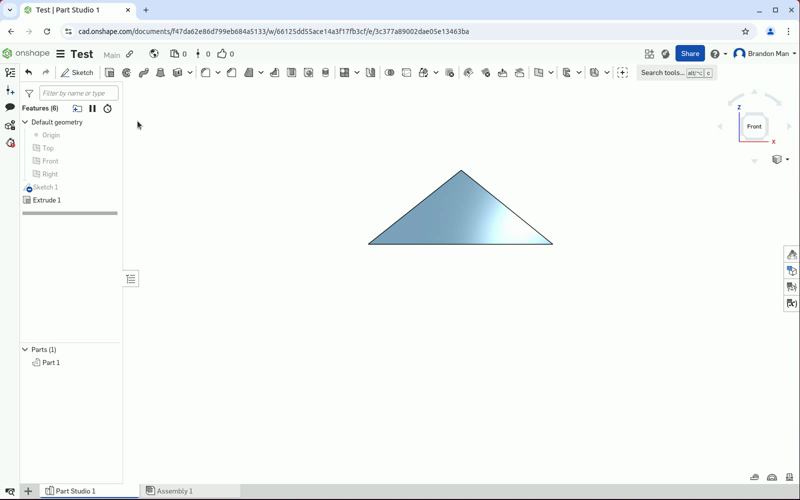
key(shift+h)
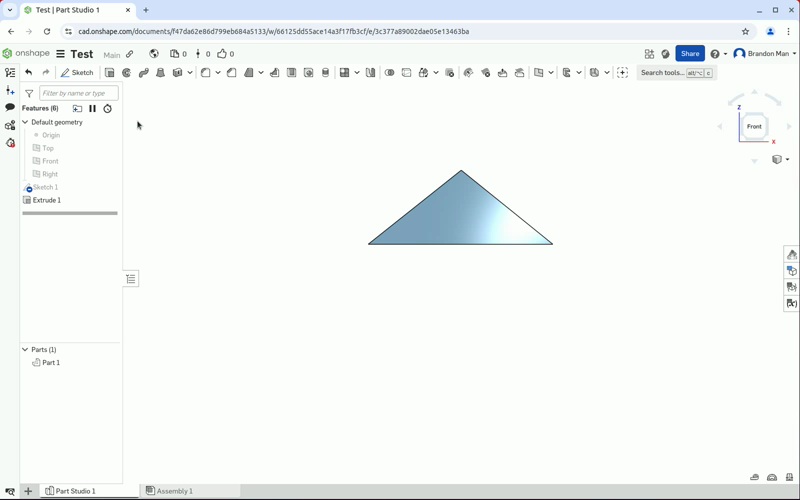
mouse_move(73, 189)
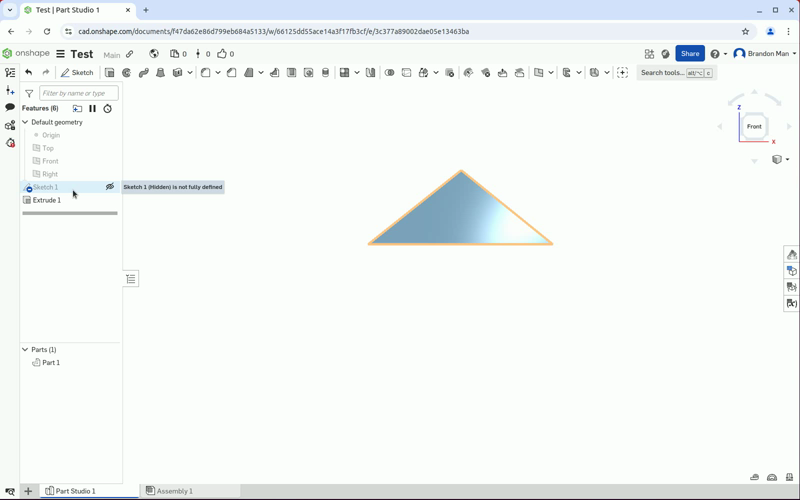
click(73, 189)
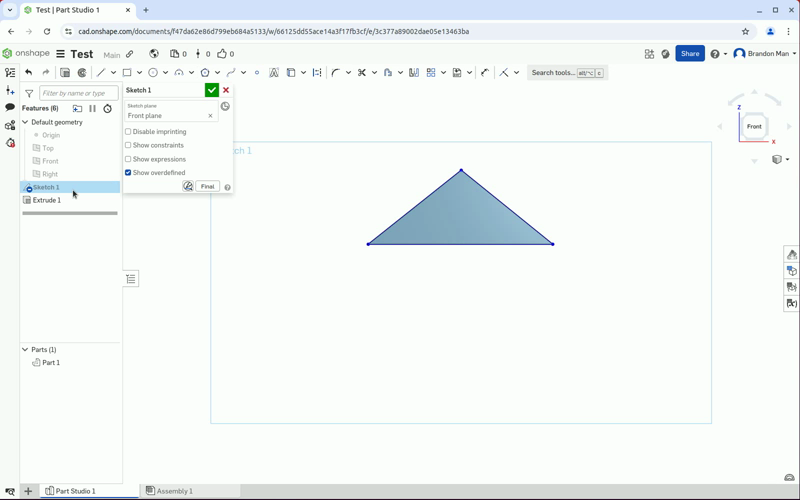
mouse_move(229, 92)
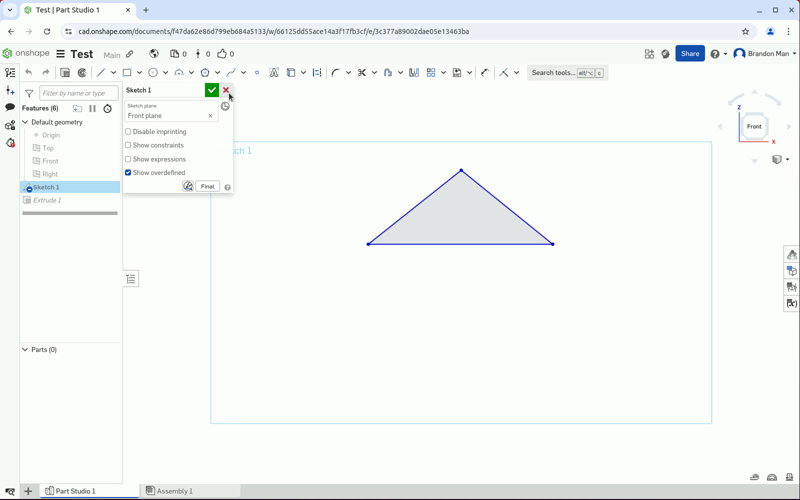
click(229, 92)
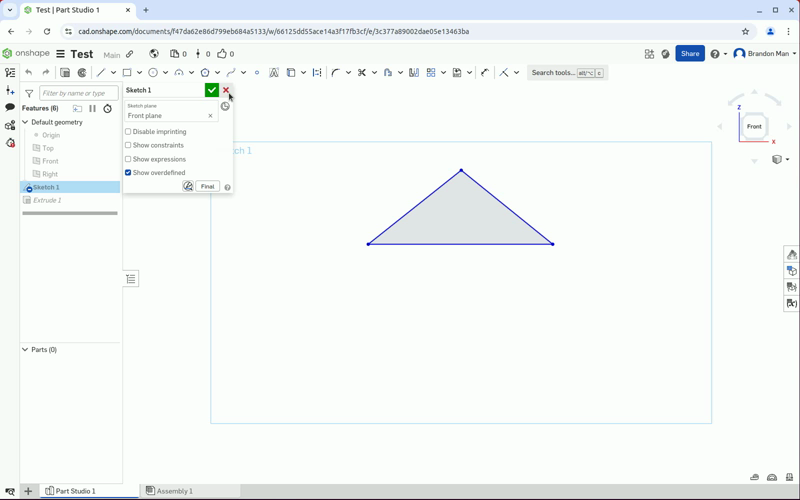
key(shift+s)
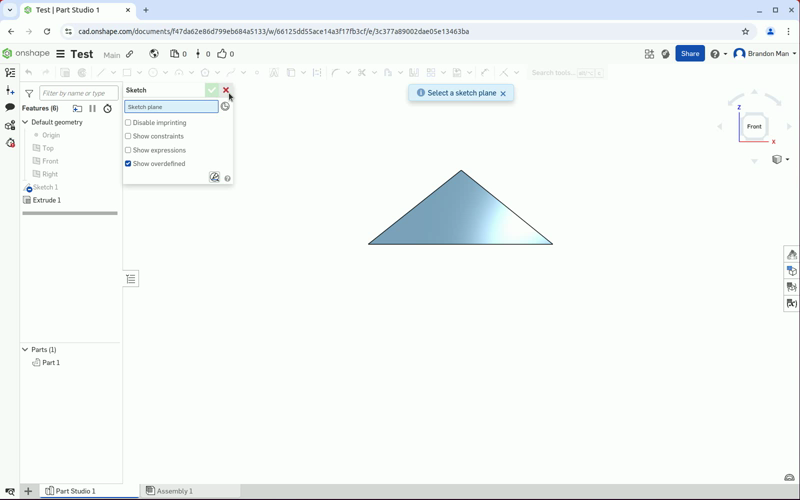
mouse_move(73, 163)
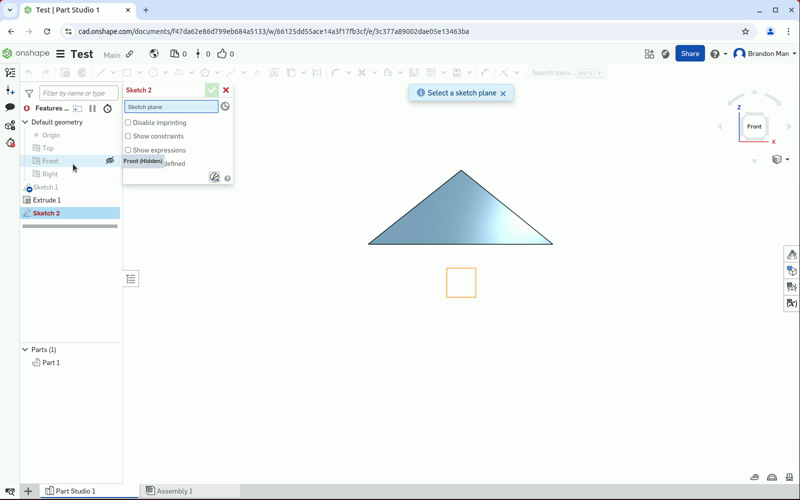
click(73, 163)
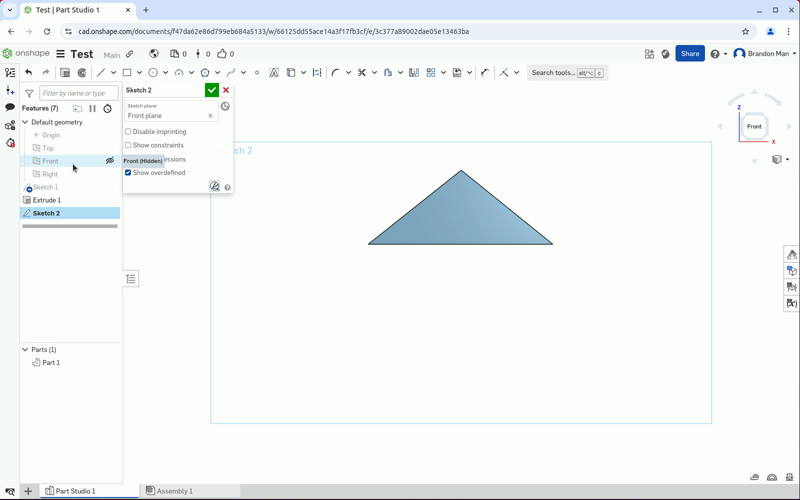
mouse_move(73, 352)
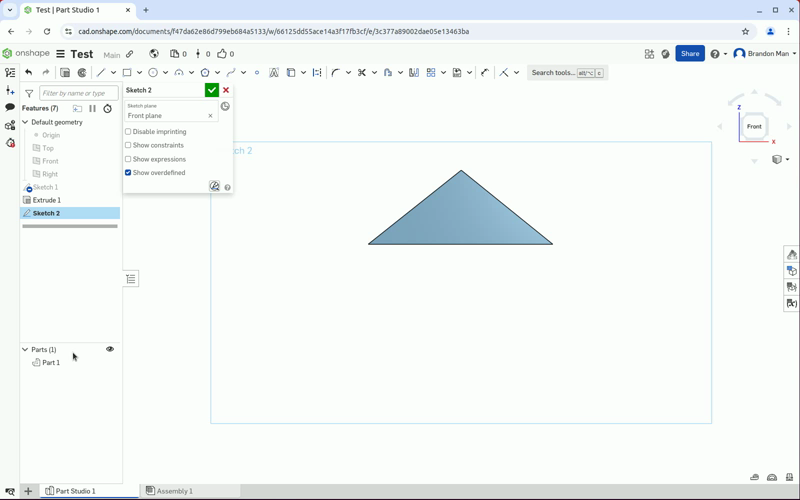
key(y)
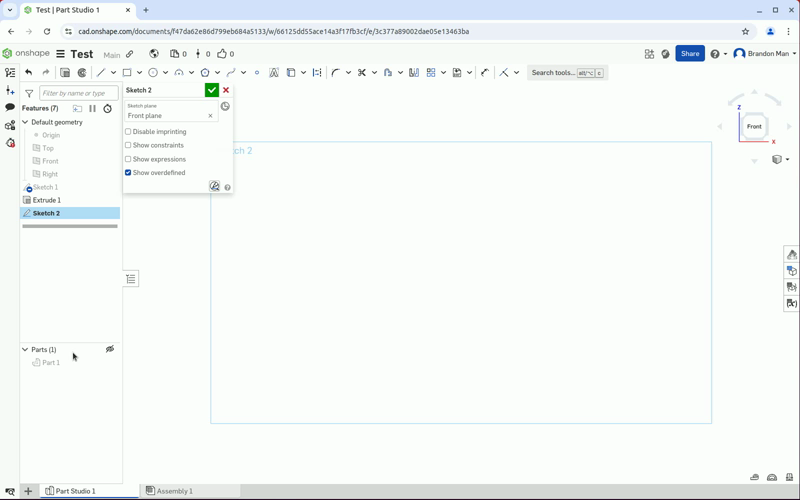
key(l)
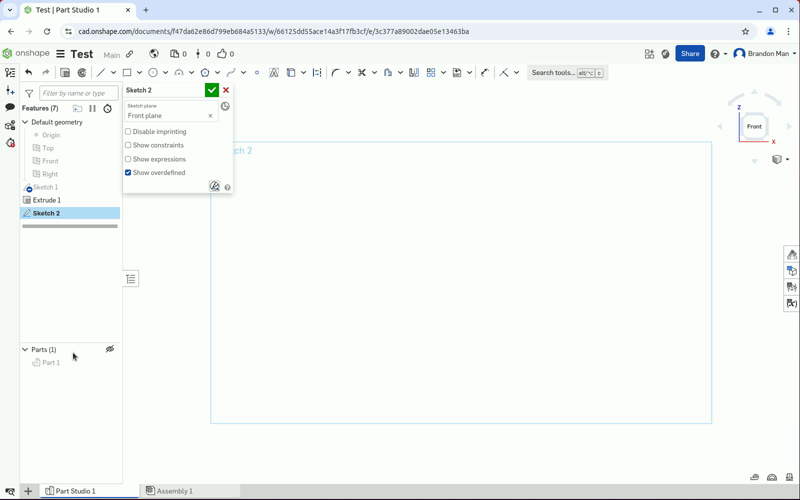
key_down(shift)
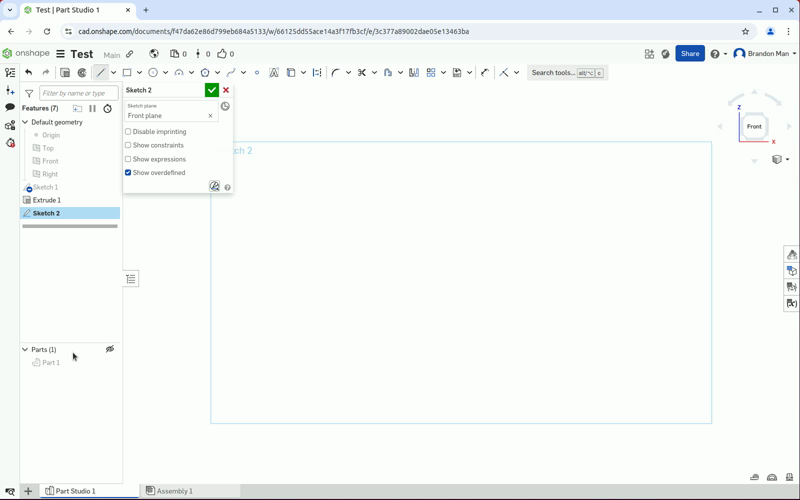
mouse_move(368, 321)
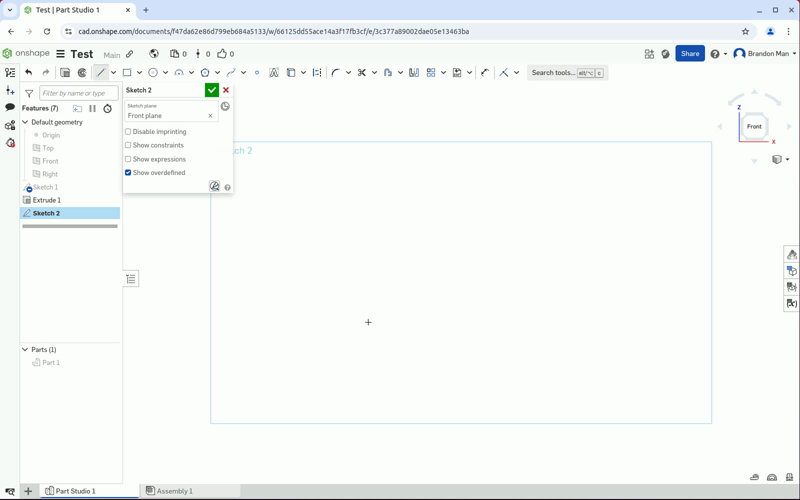
click(368, 321)
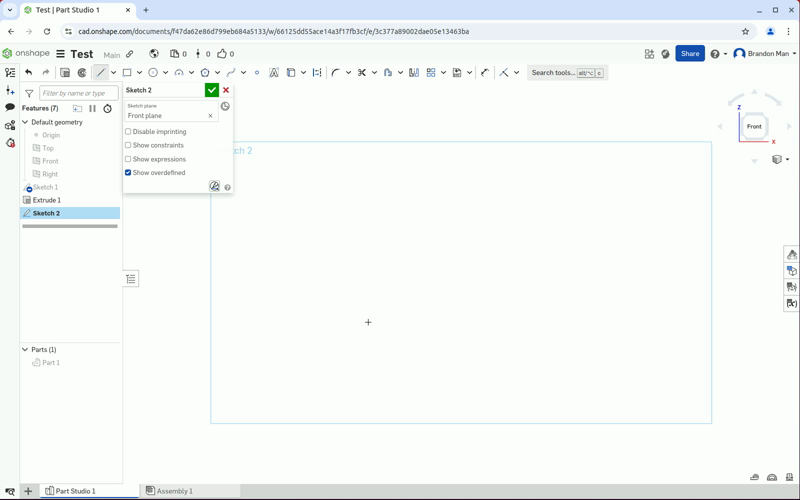
key_up(shift)
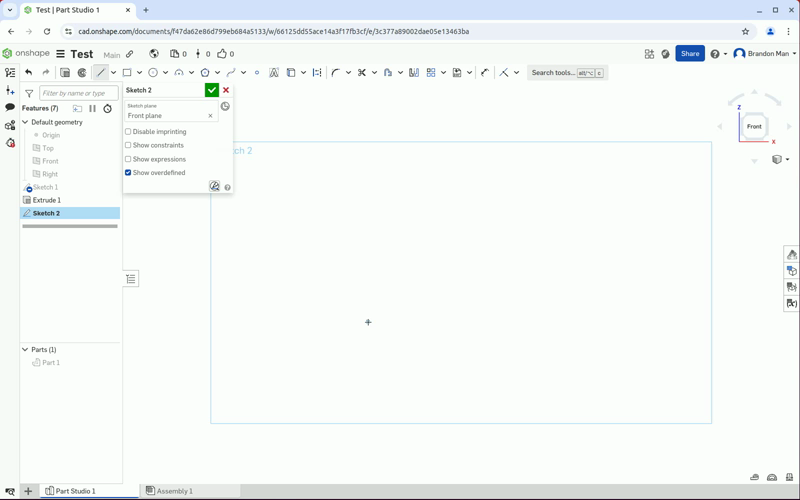
key_down(shift)
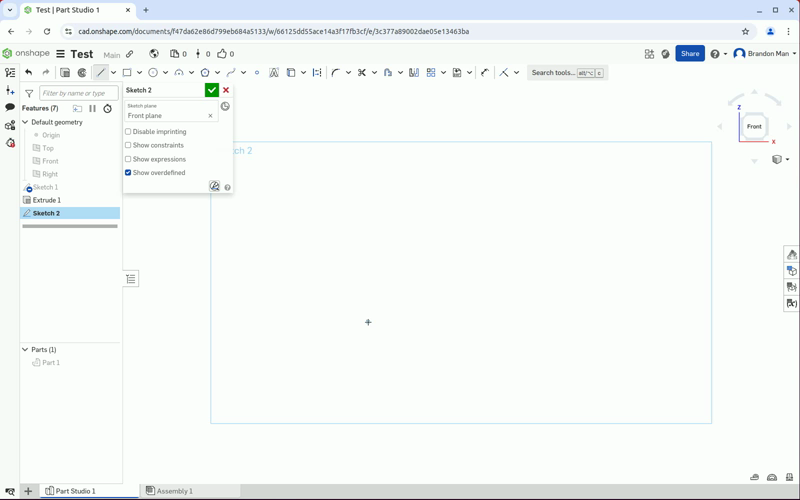
mouse_move(552, 321)
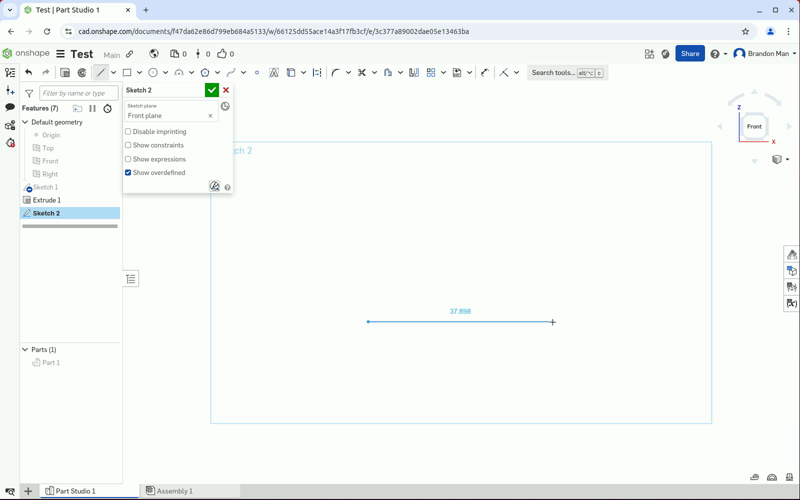
click(552, 321)
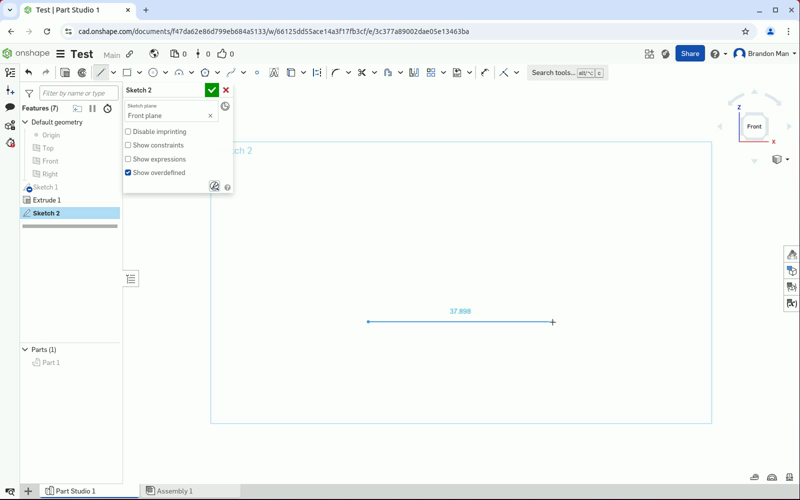
key_up(shift)
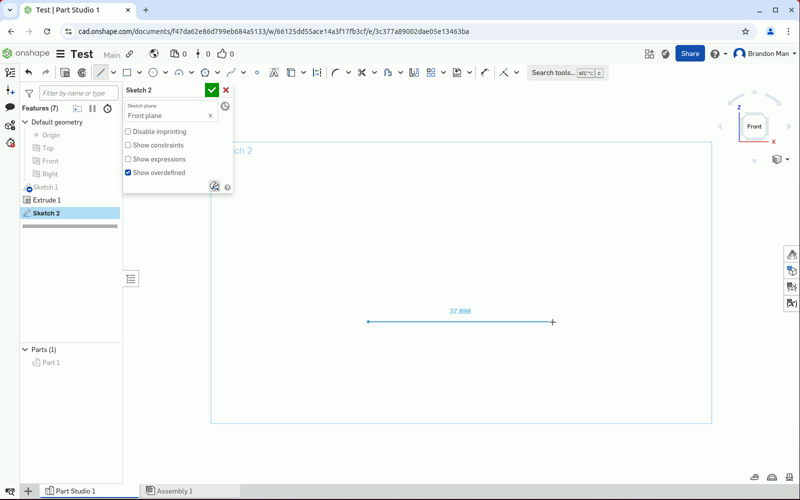
key_down(shift)
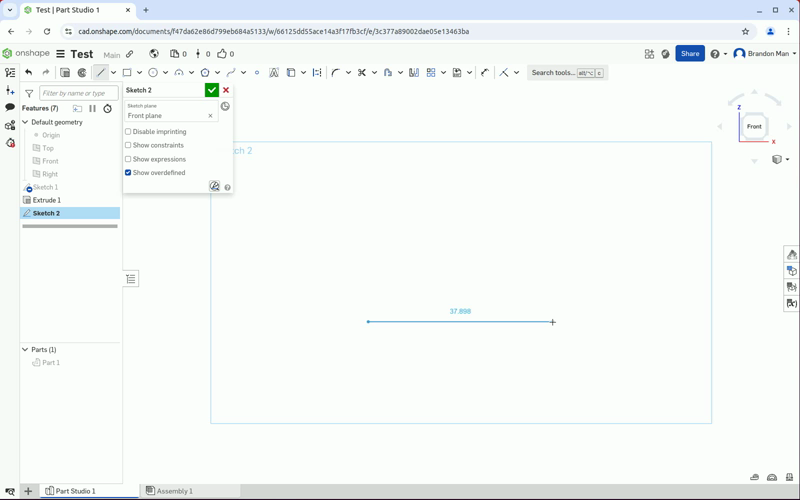
mouse_move(552, 243)
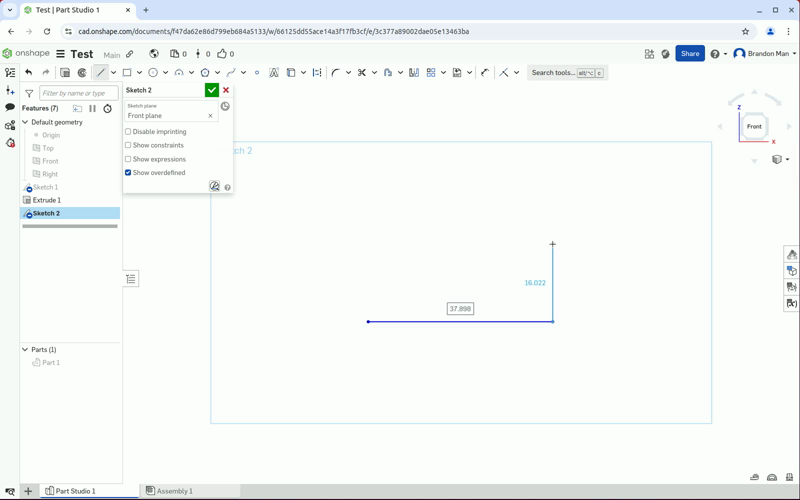
click(552, 243)
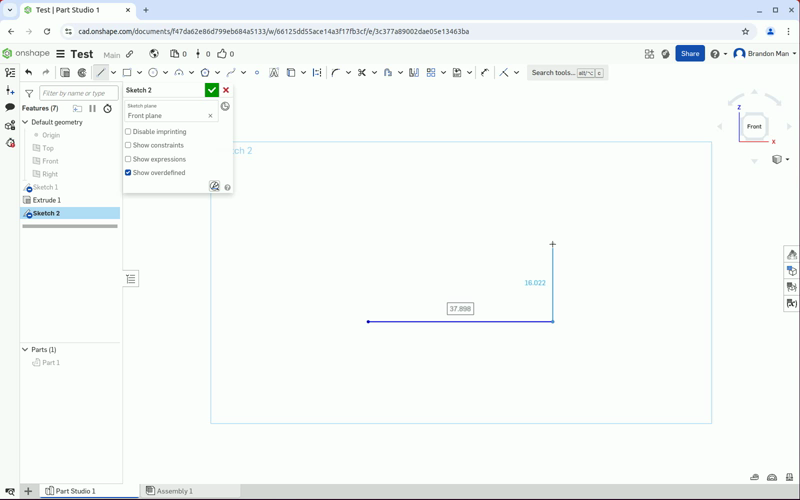
key_up(shift)
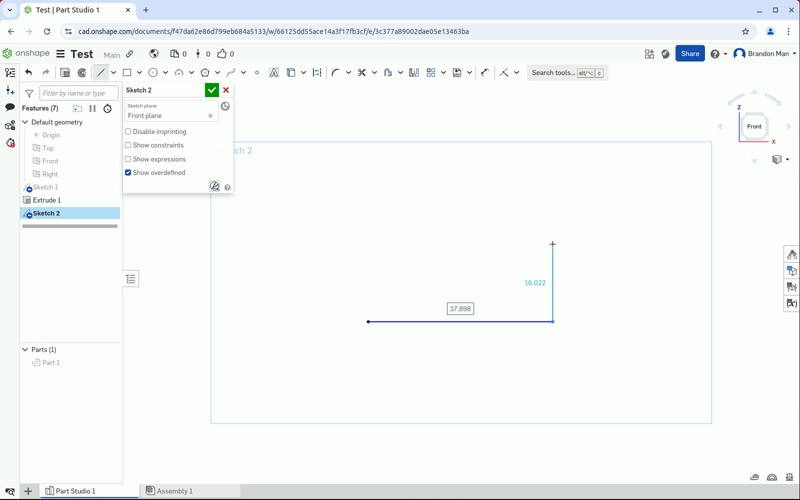
key_down(shift)
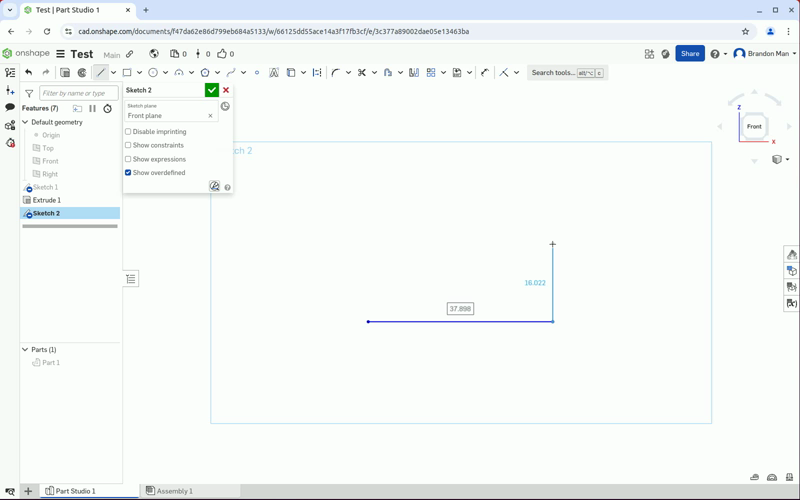
mouse_move(368, 243)
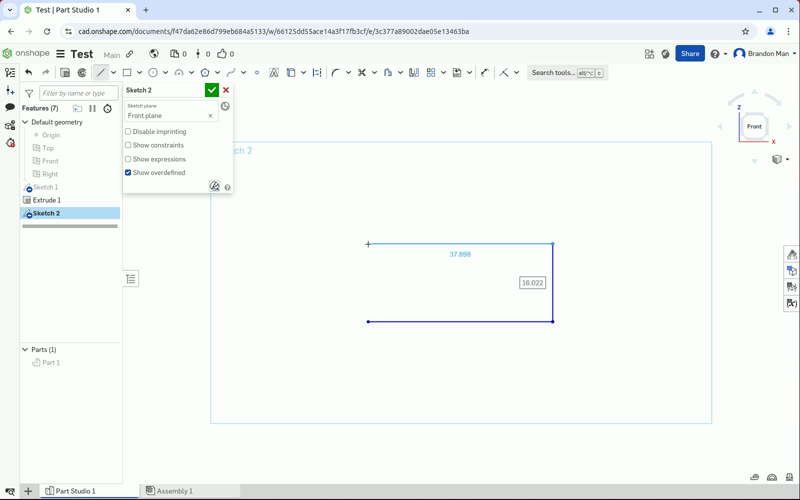
click(368, 243)
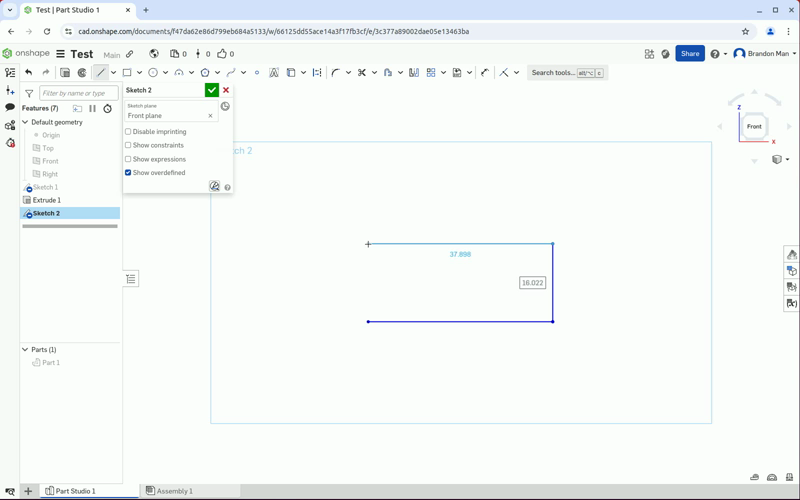
key_up(shift)
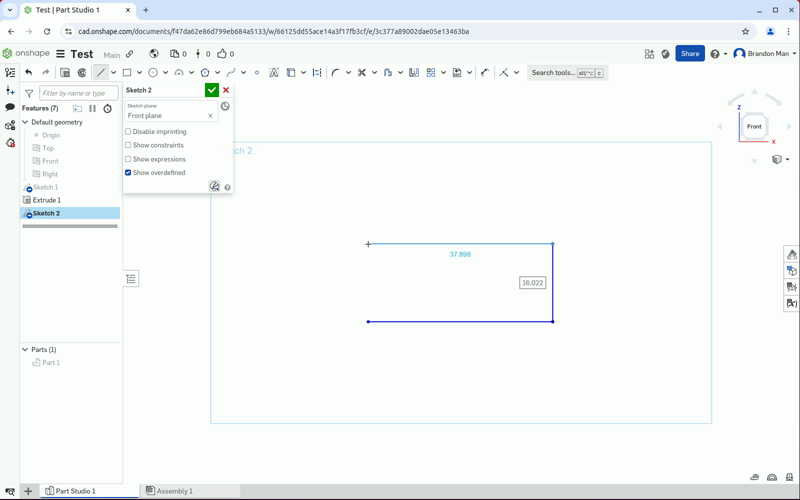
key_down(shift)
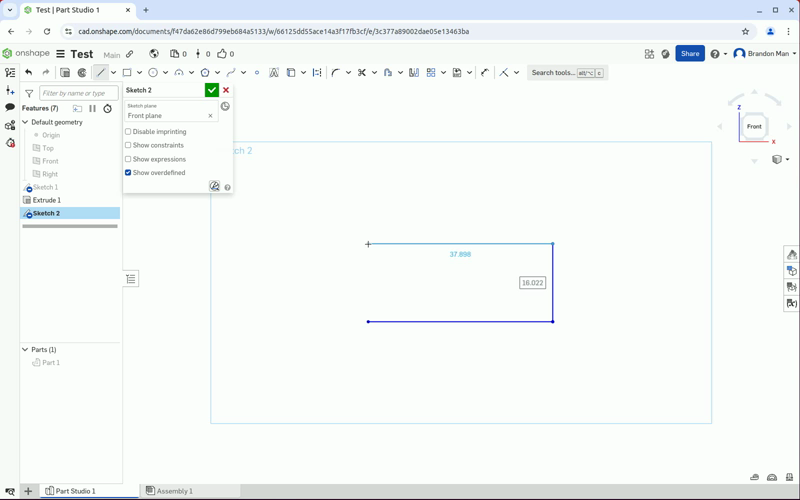
mouse_move(368, 321)
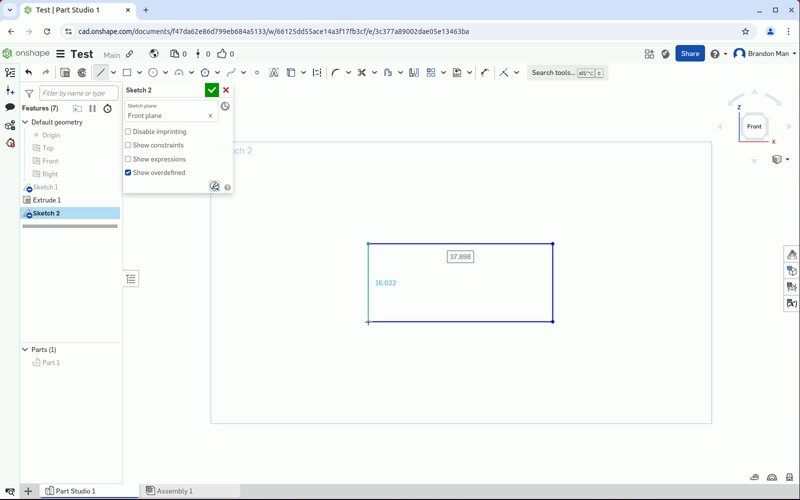
key_up(shift)
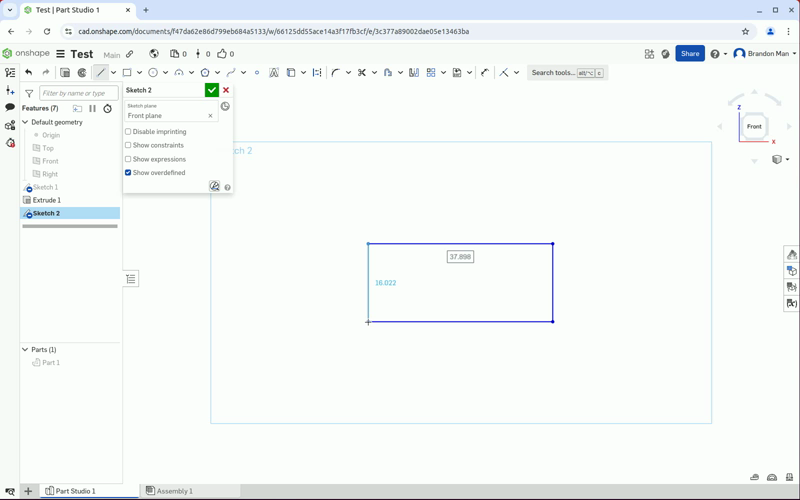
click(368, 321)
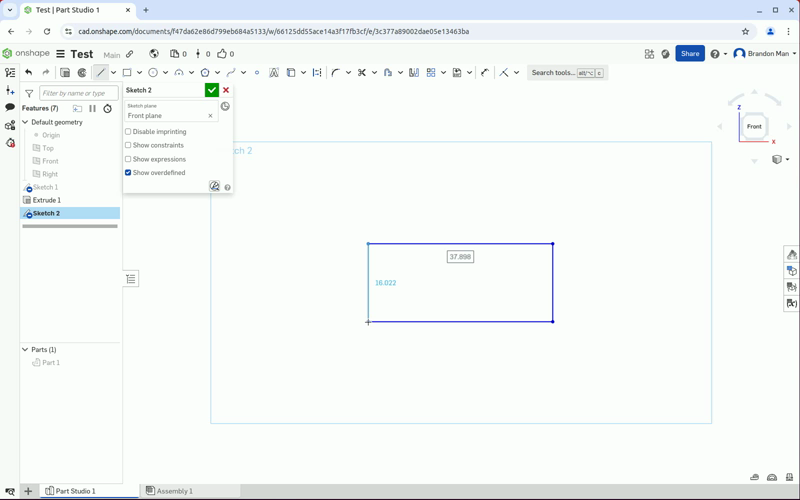
key(esc)
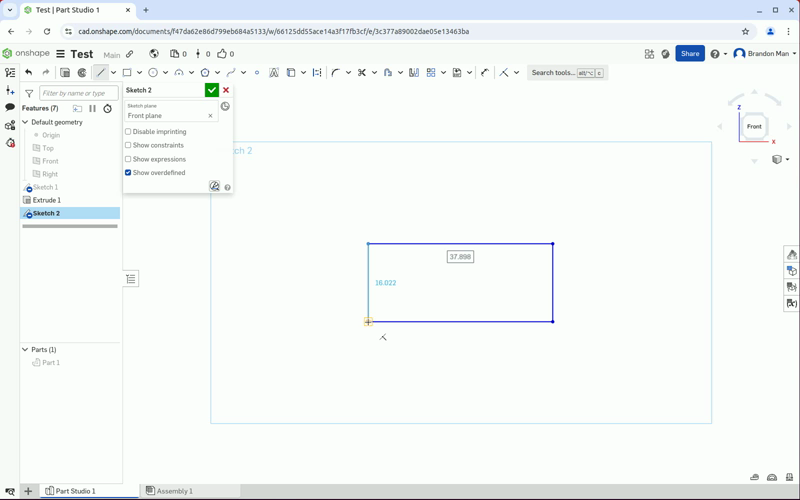
mouse_move(436, 290)
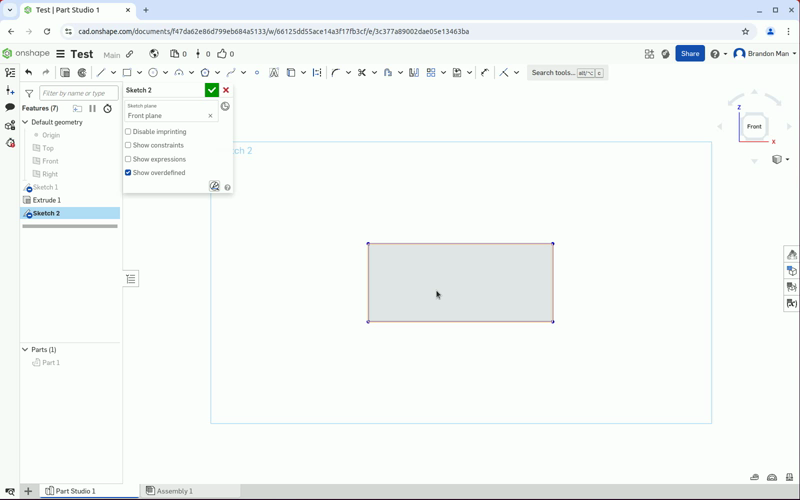
click(436, 290)
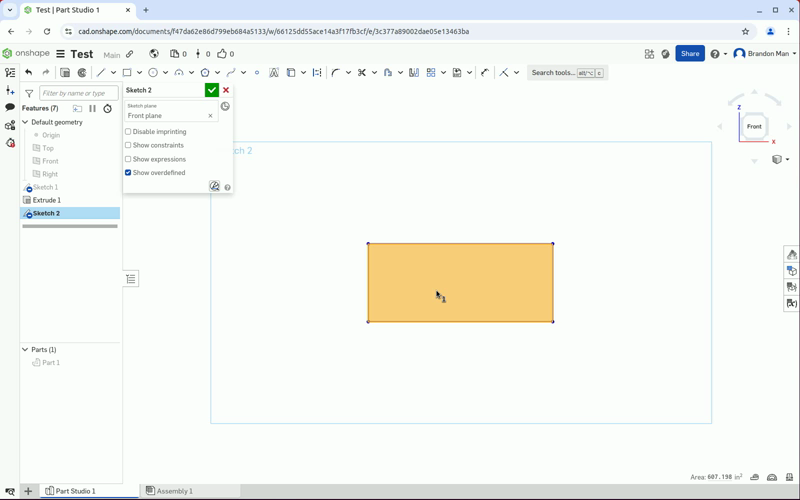
mouse_move(73, 352)
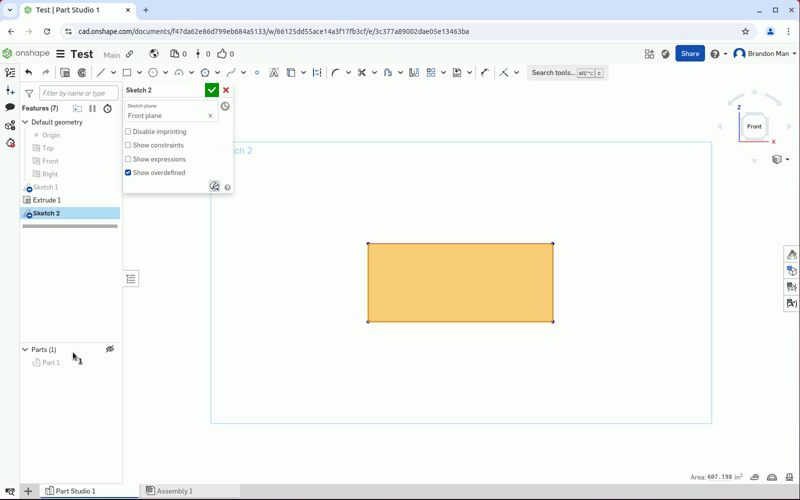
key(shift+y)
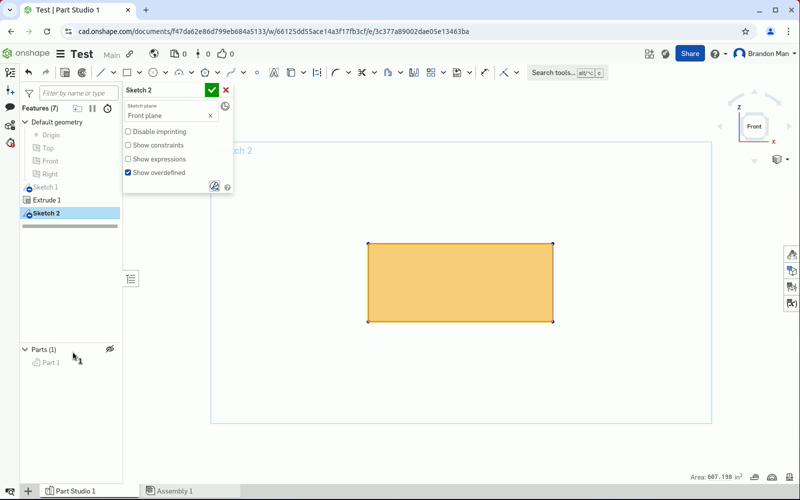
key(shift+e)
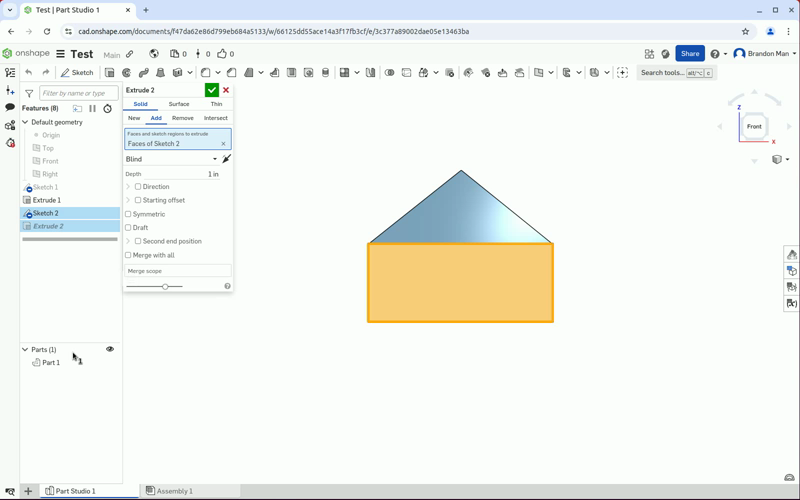
mouse_move(143, 106)
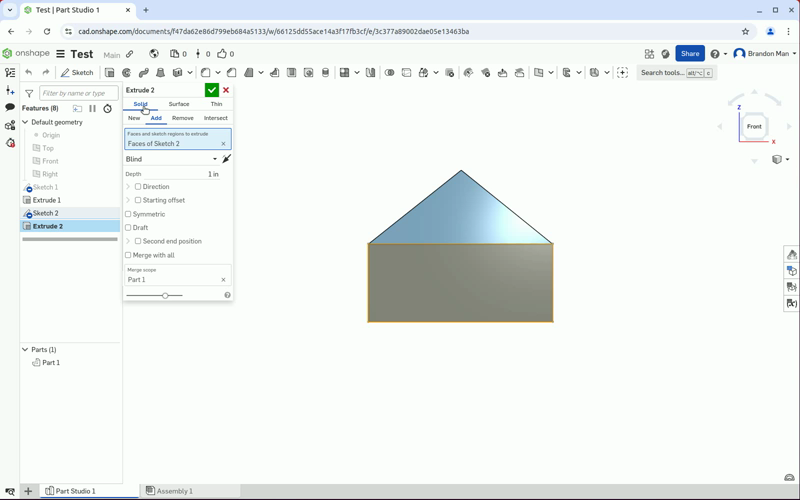
click(143, 106)
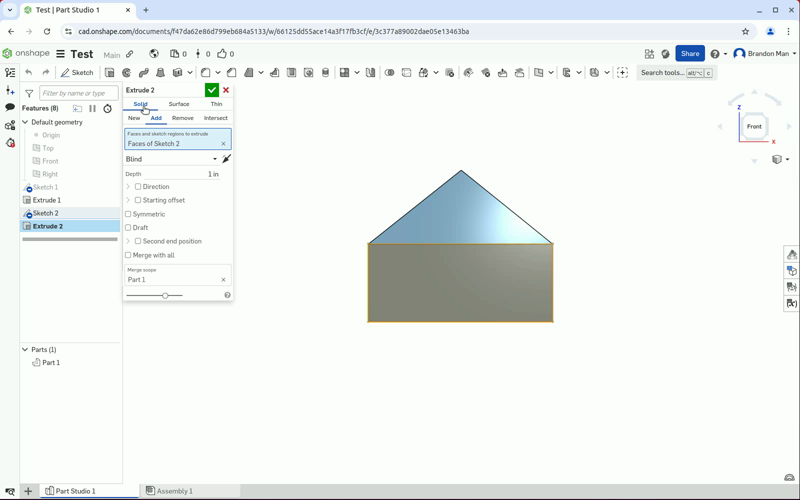
mouse_move(137, 120)
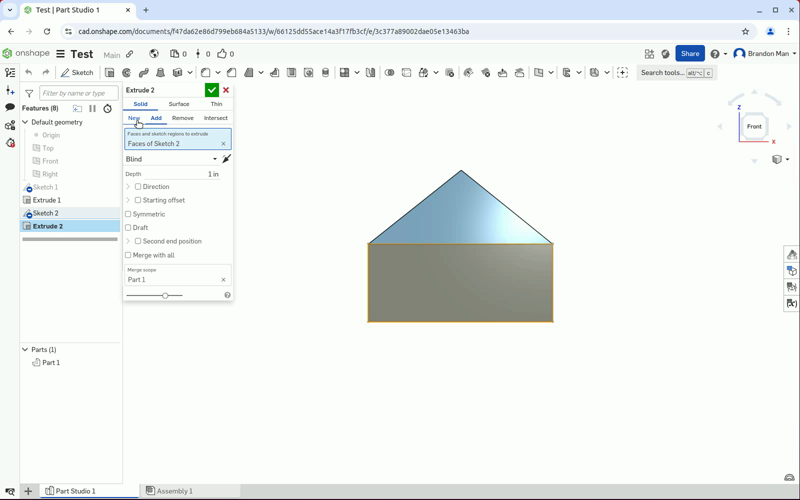
click(137, 120)
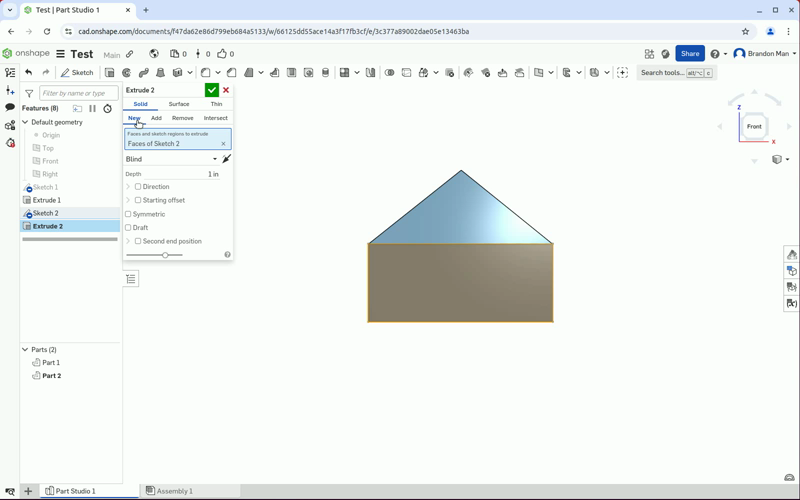
key(tab, 4)
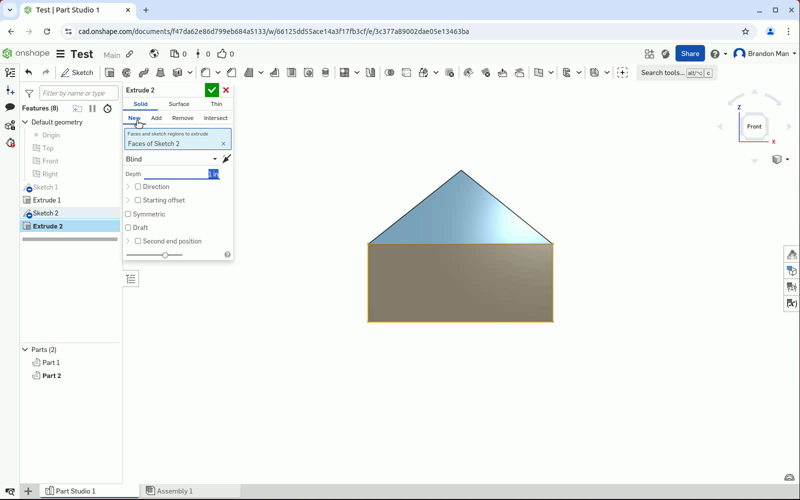
text(31.774)
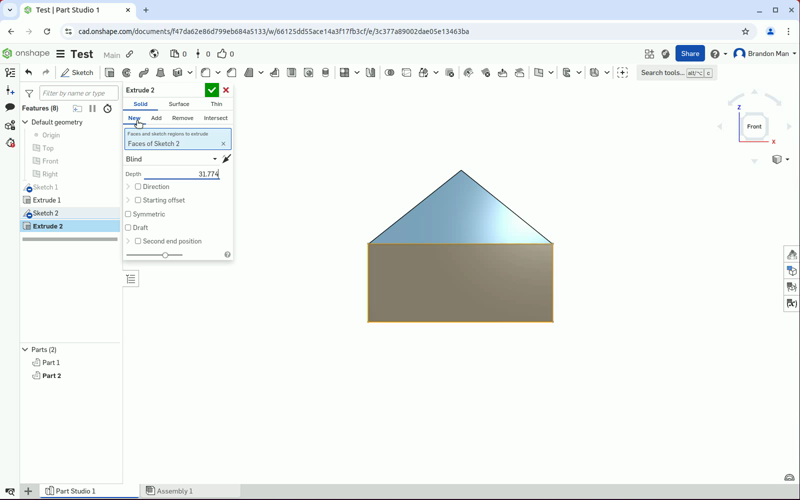
key(tab, 3)
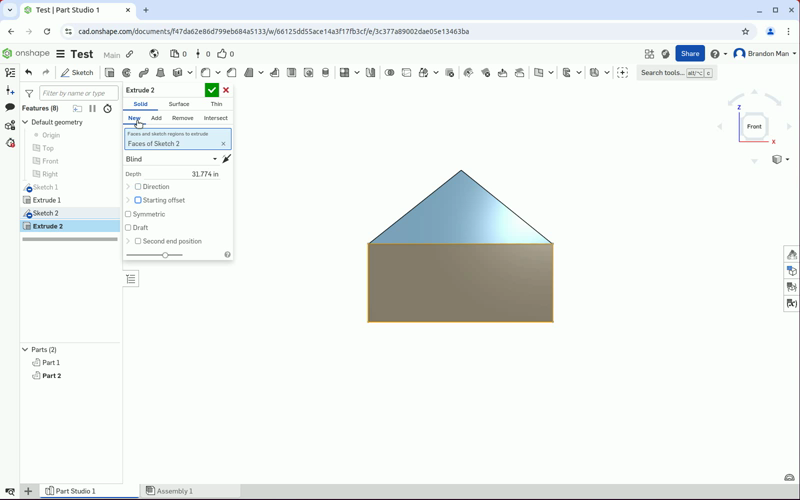
key(space)
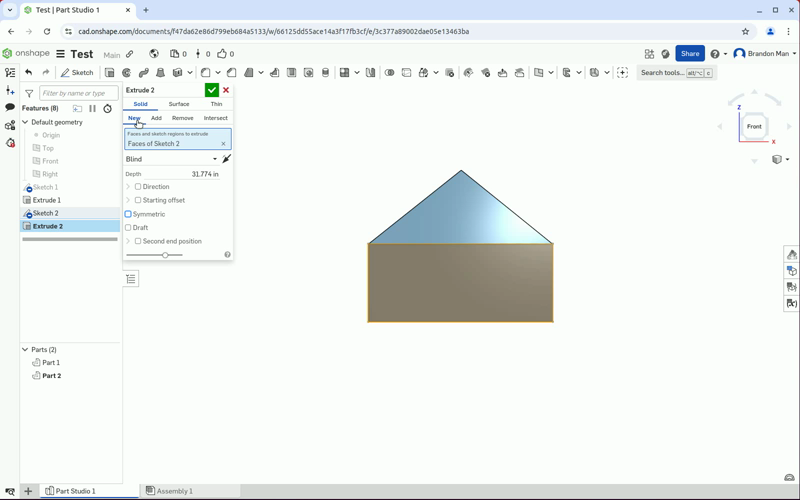
key(enter)
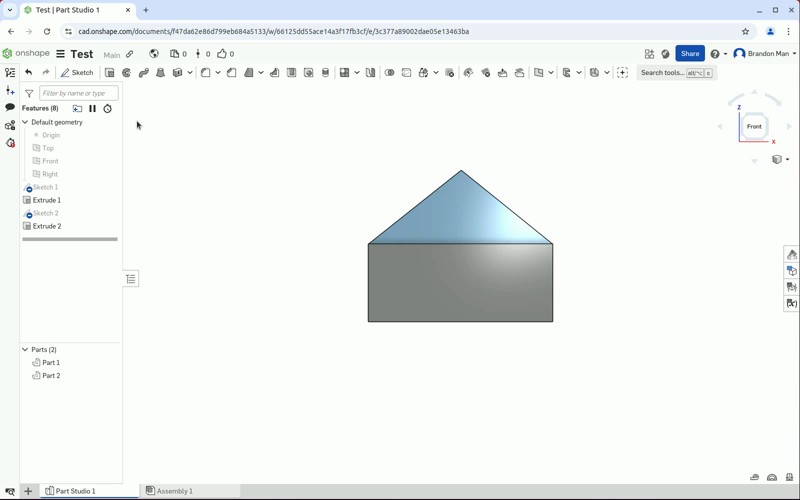
key(shift+h)
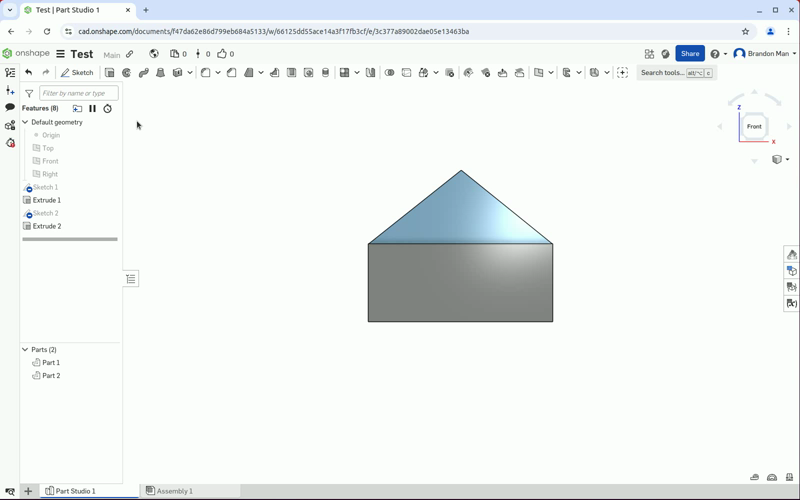
key(shift+h)
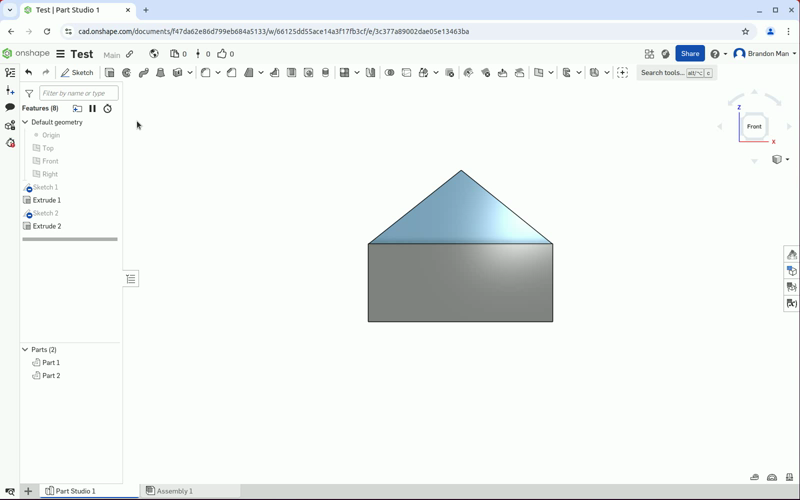
key(shift+7)
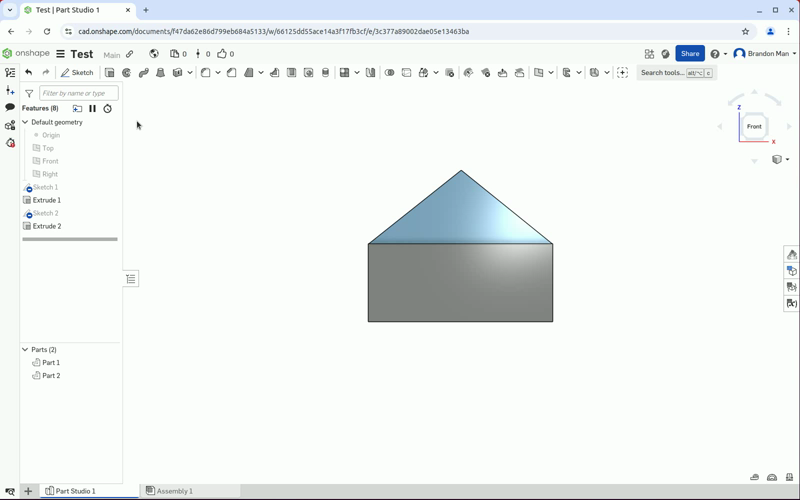
key(left, 2)
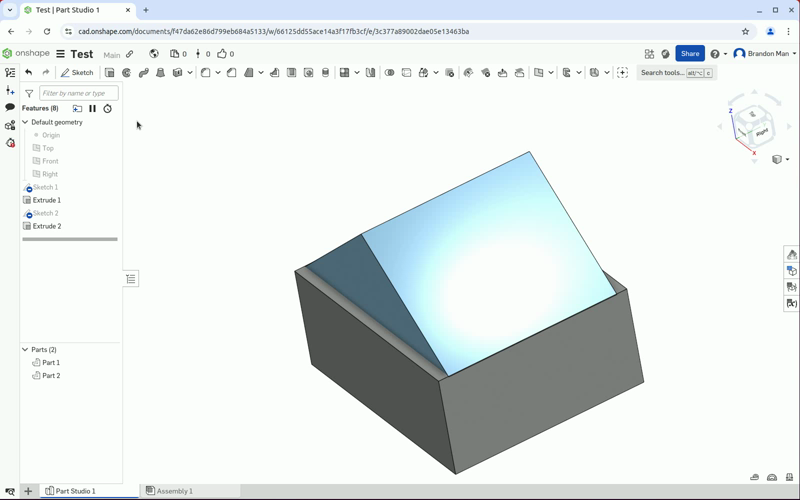
key(down, 2)
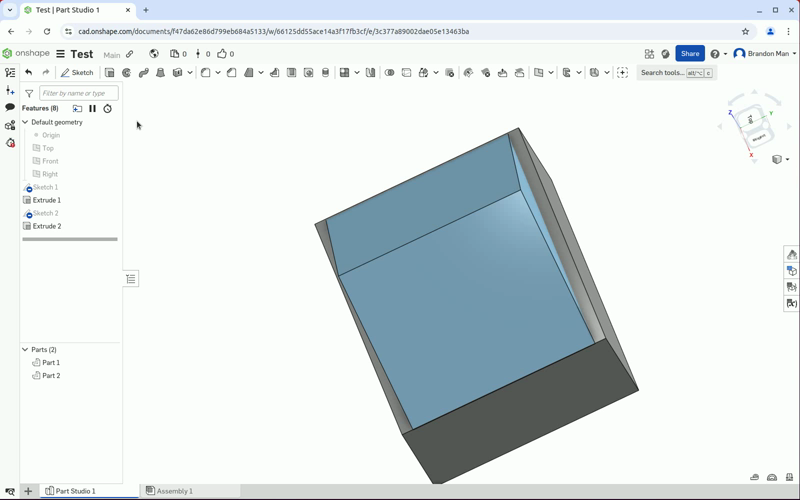
key(up, 2)
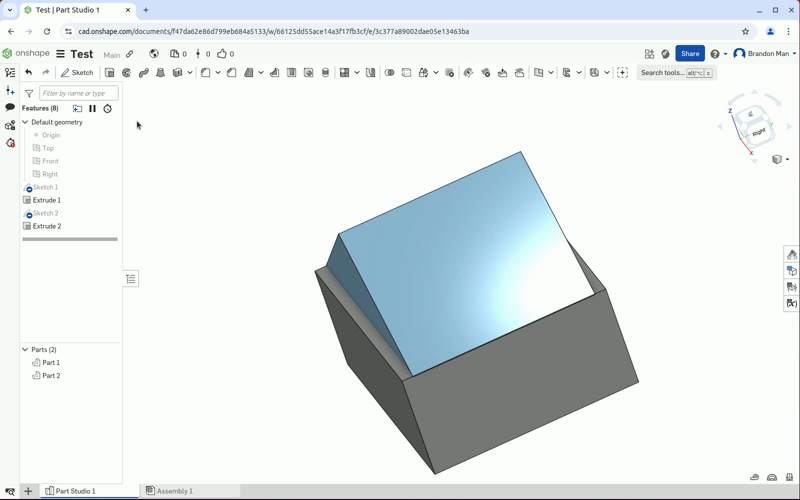
key(right, 2)
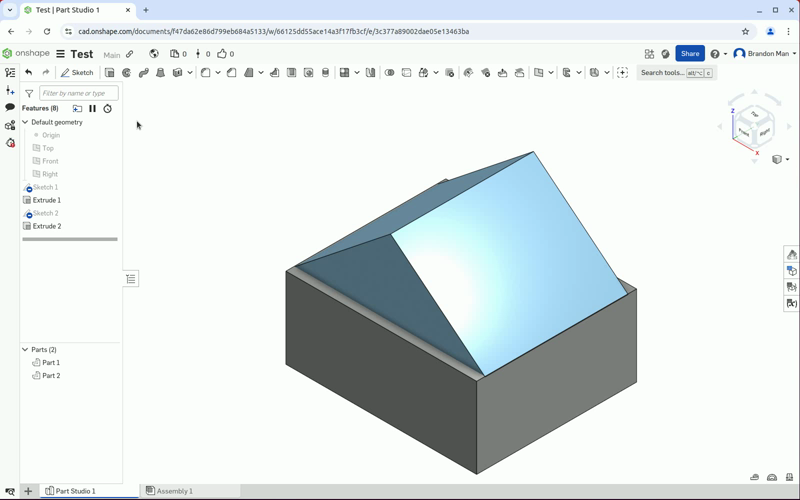
mouse_move(73, 189)
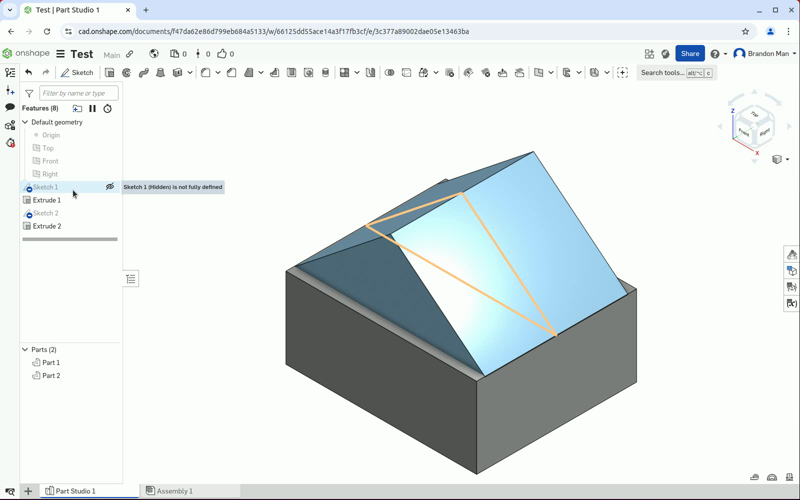
click(73, 189)